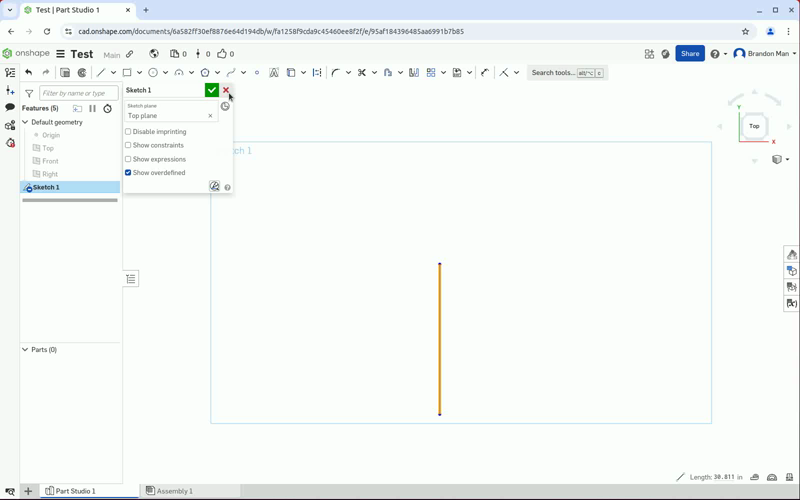
key(shift+h)
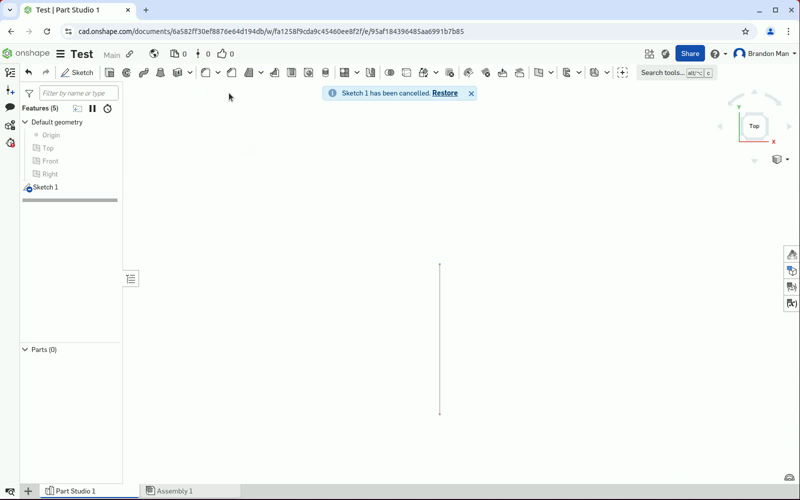
key(shift+s)
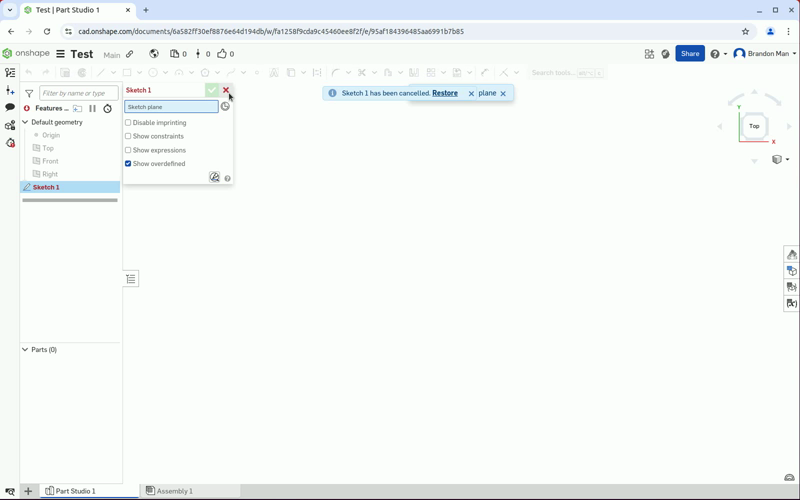
mouse_move(73, 150)
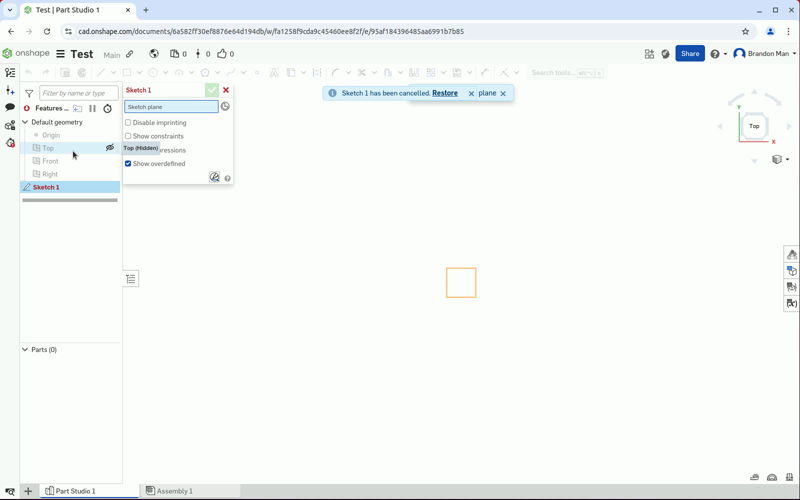
click(73, 150)
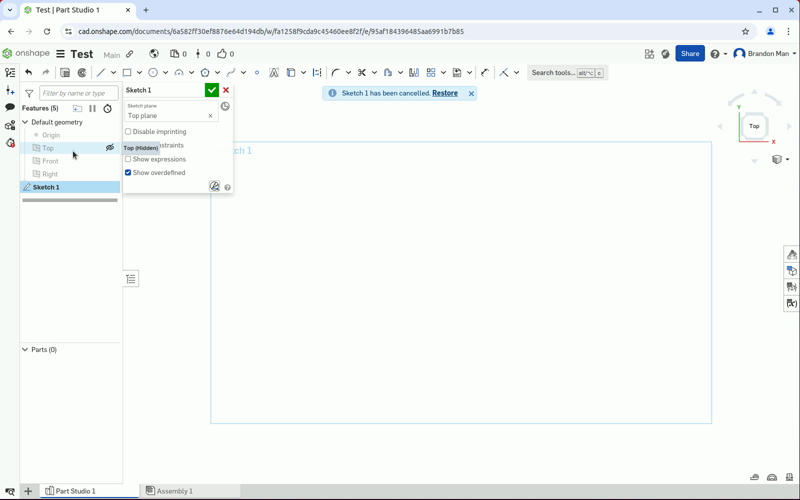
mouse_move(73, 352)
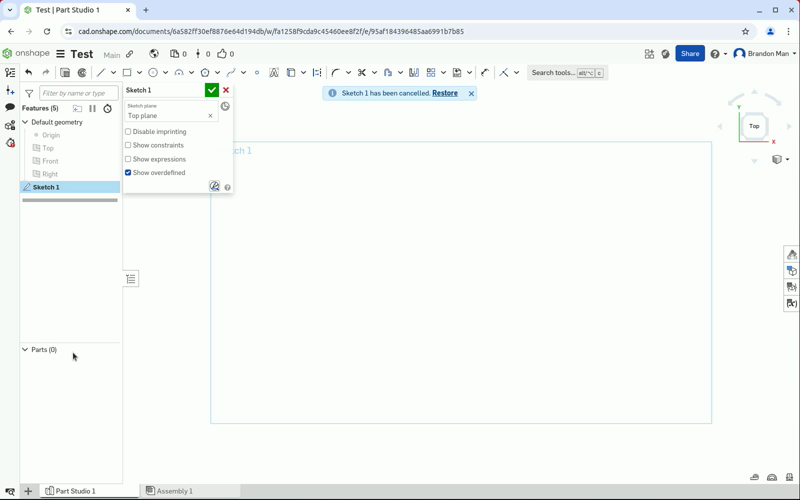
key(y)
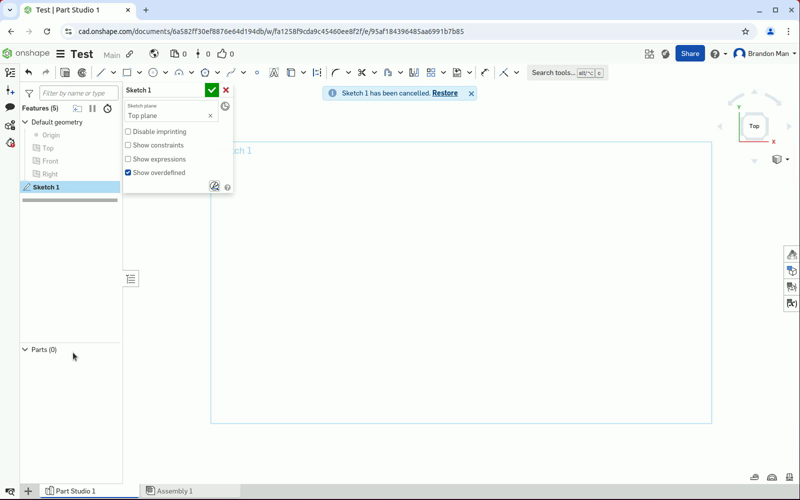
key(l)
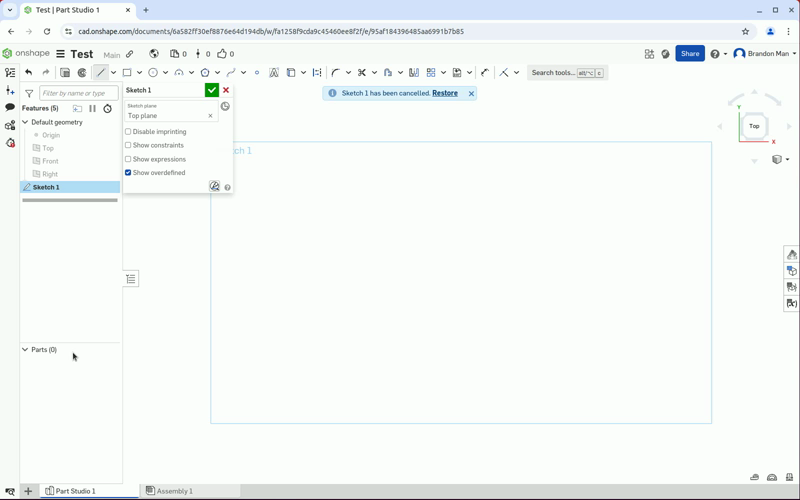
key_down(shift)
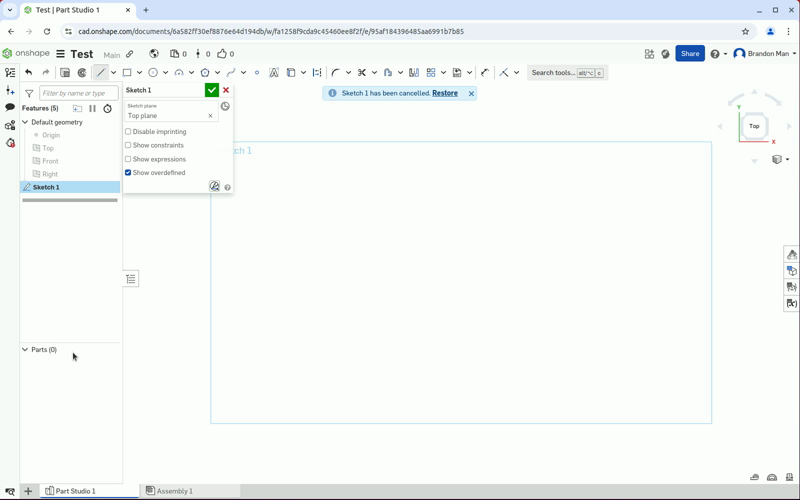
mouse_move(456, 282)
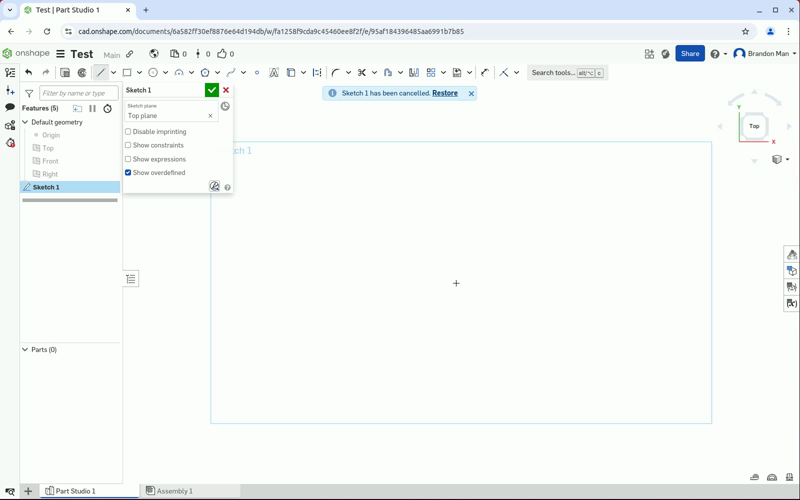
click(456, 282)
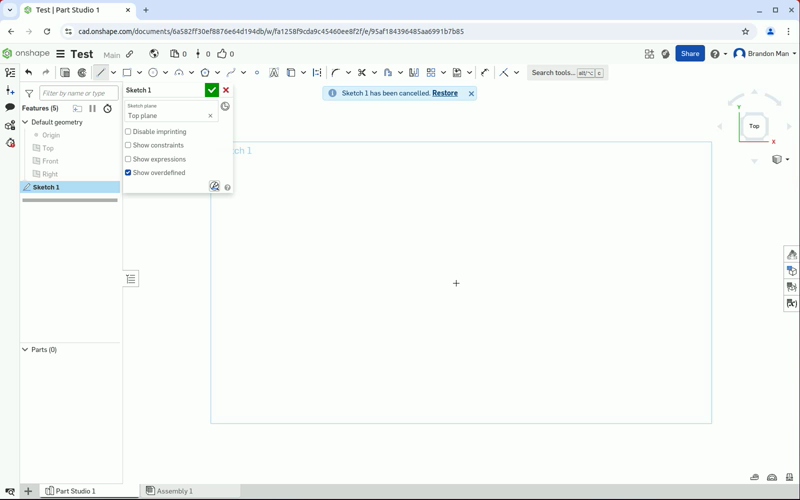
key_up(shift)
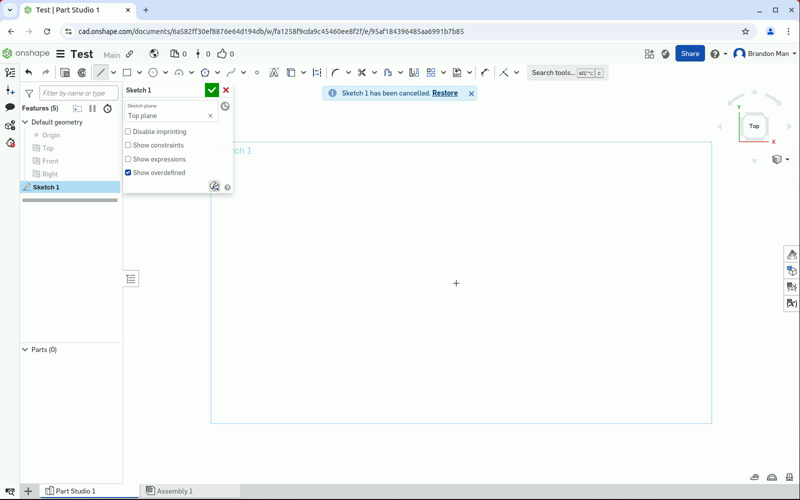
key_down(shift)
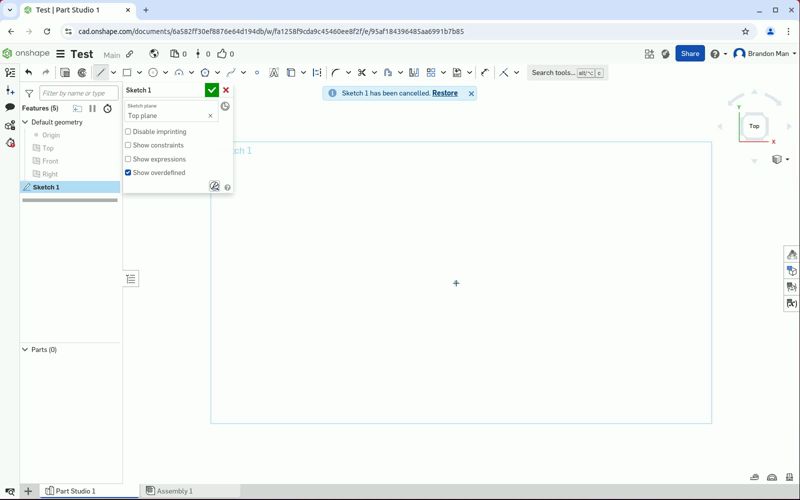
mouse_move(573, 282)
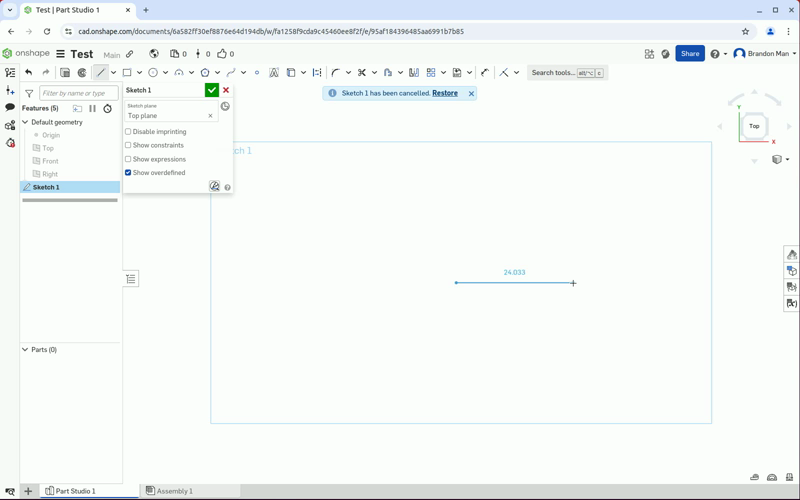
click(573, 282)
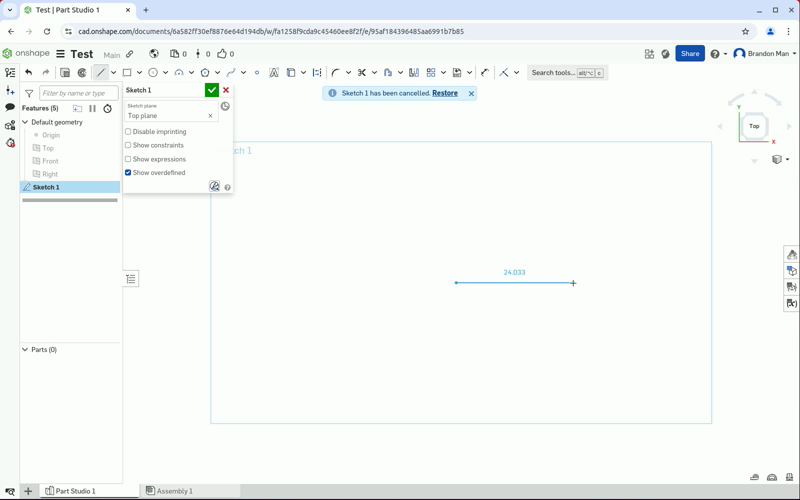
key_up(shift)
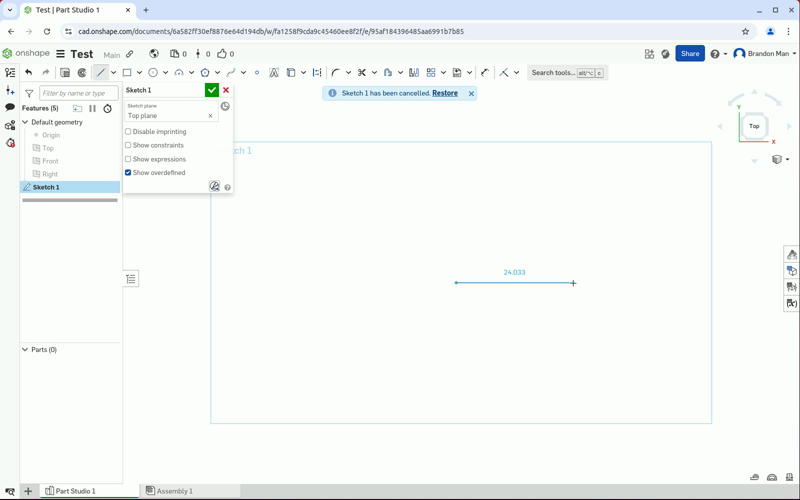
key_down(shift)
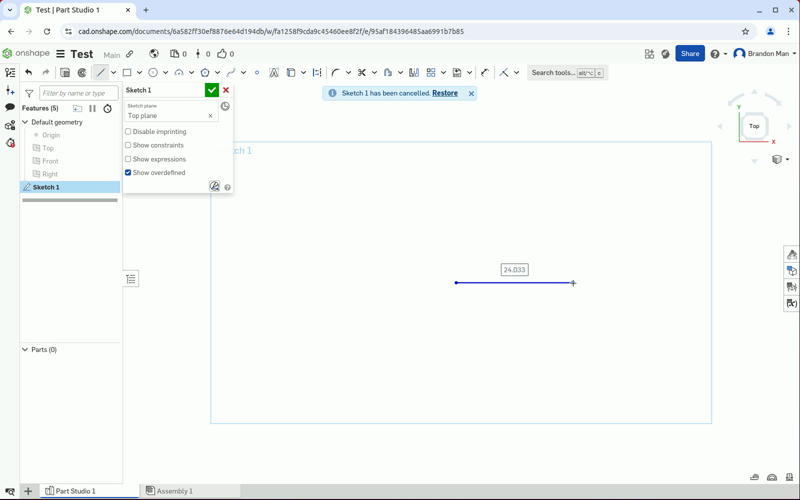
mouse_move(589, 282)
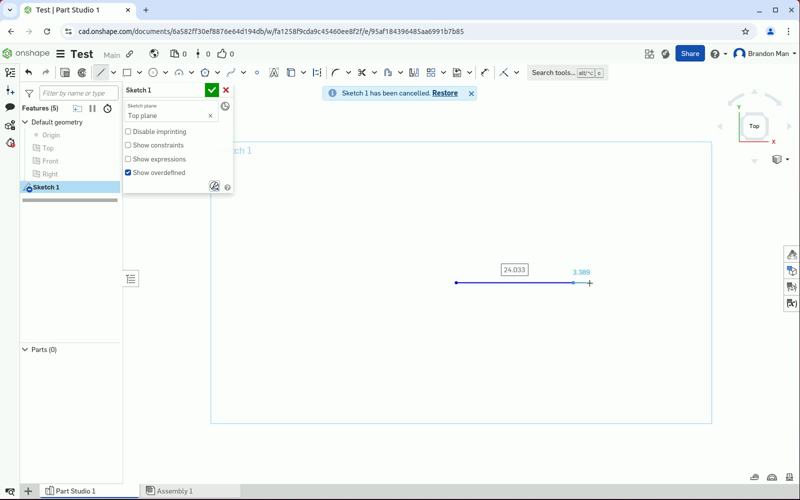
mouse_move(573, 242)
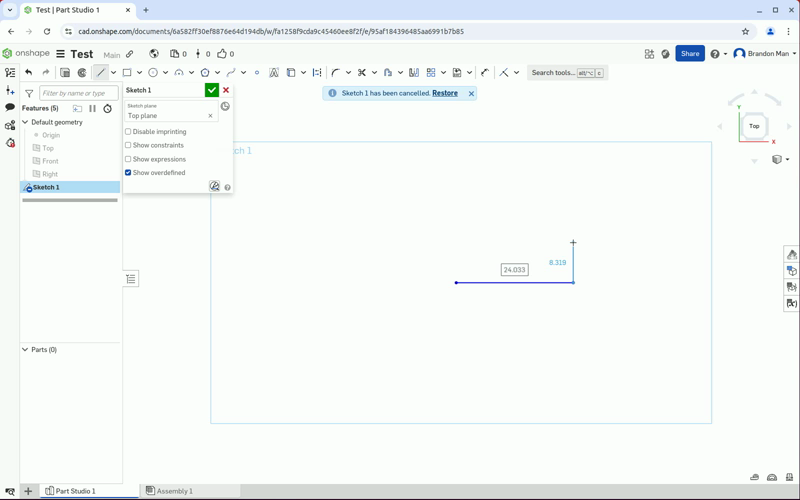
click(573, 242)
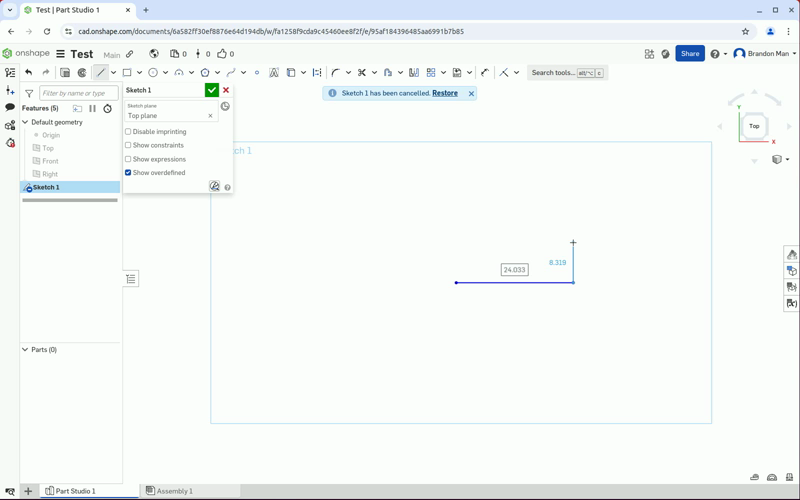
key_up(shift)
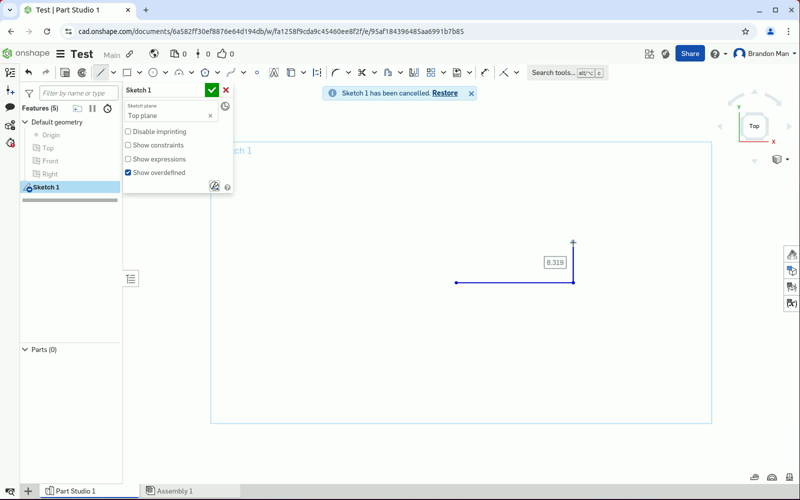
key_down(shift)
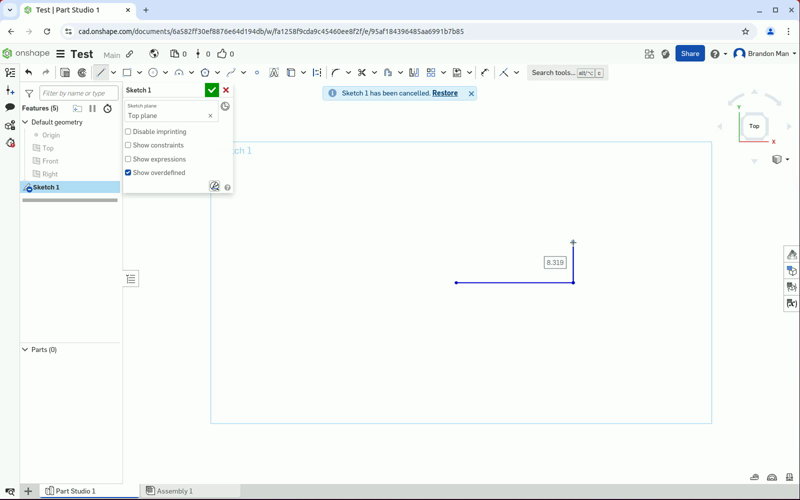
mouse_move(456, 242)
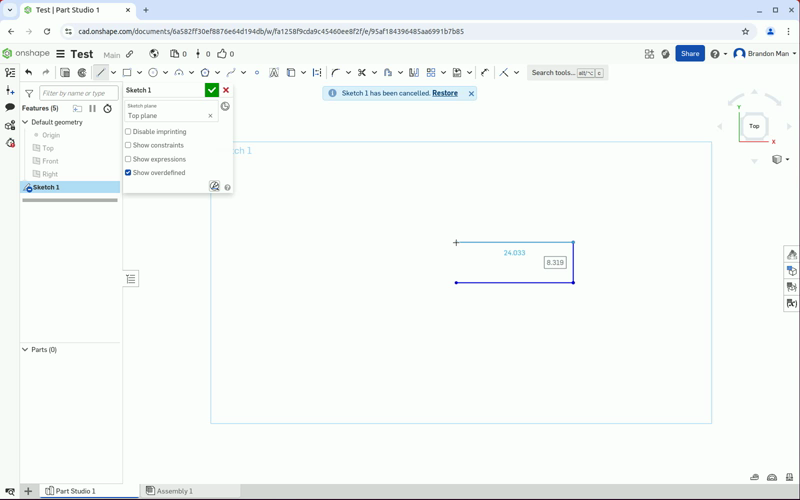
click(456, 242)
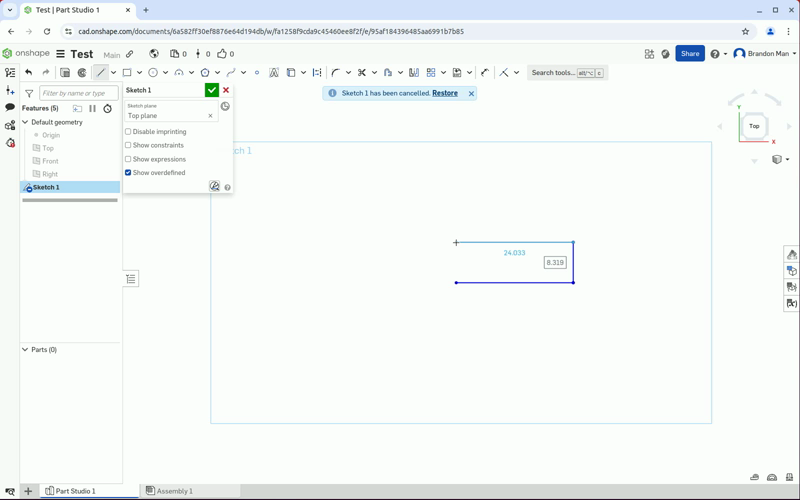
key_up(shift)
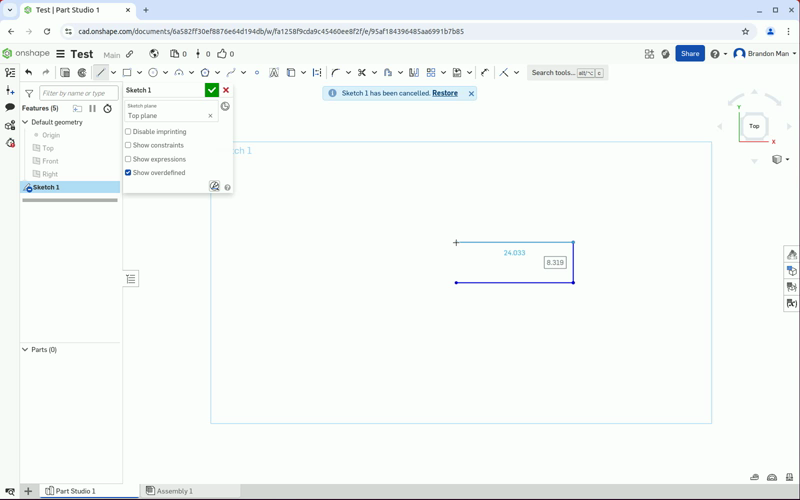
mouse_move(486, 242)
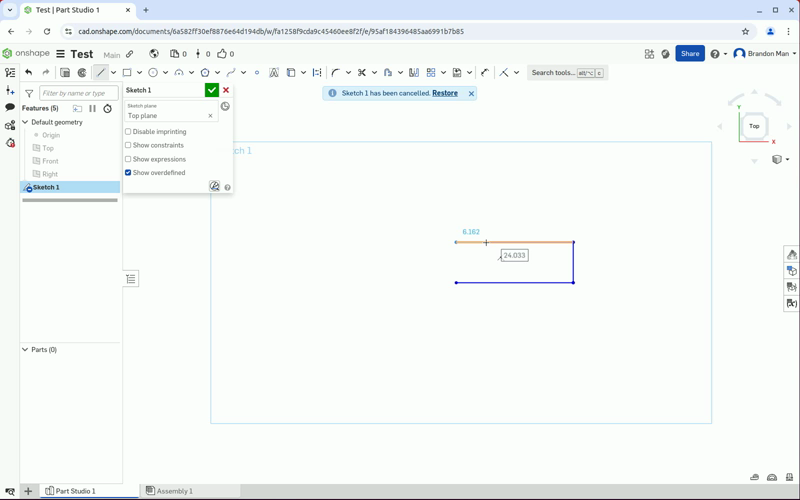
key_down(shift)
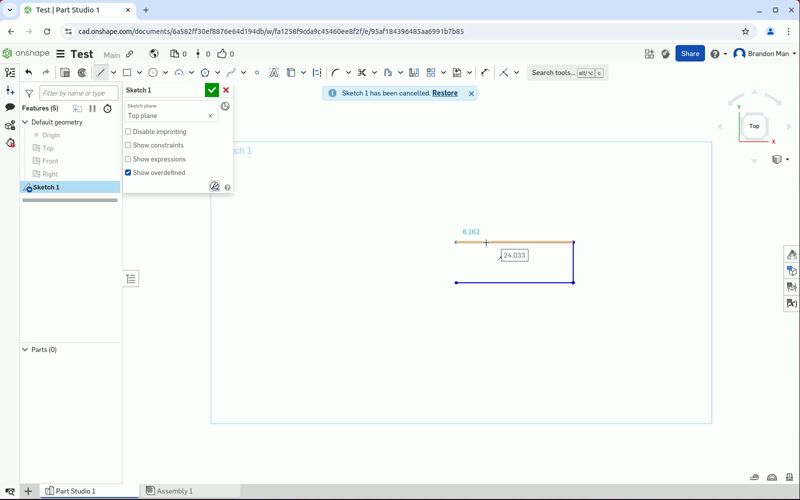
mouse_move(456, 282)
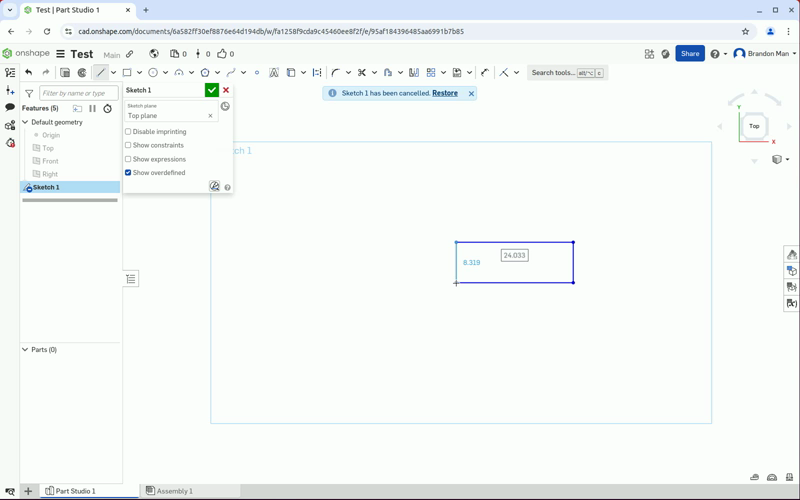
key_up(shift)
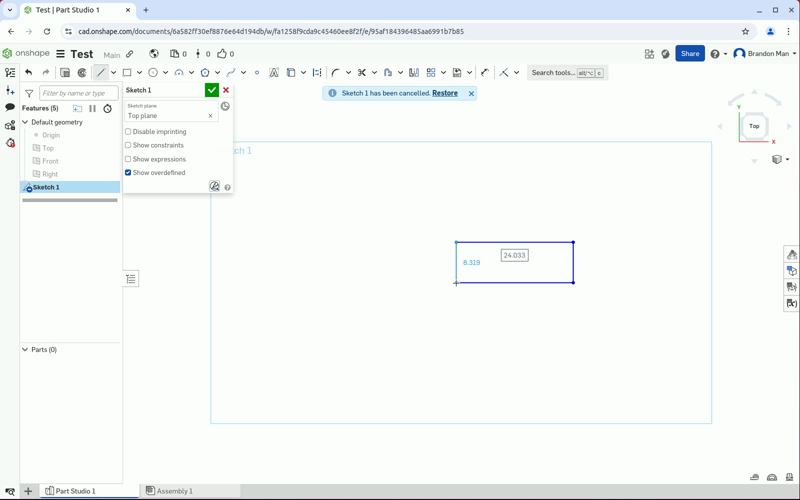
click(456, 282)
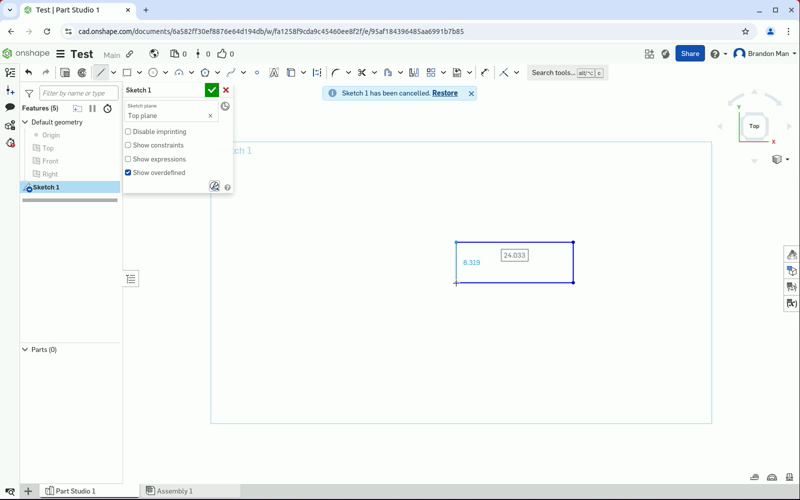
key(esc)
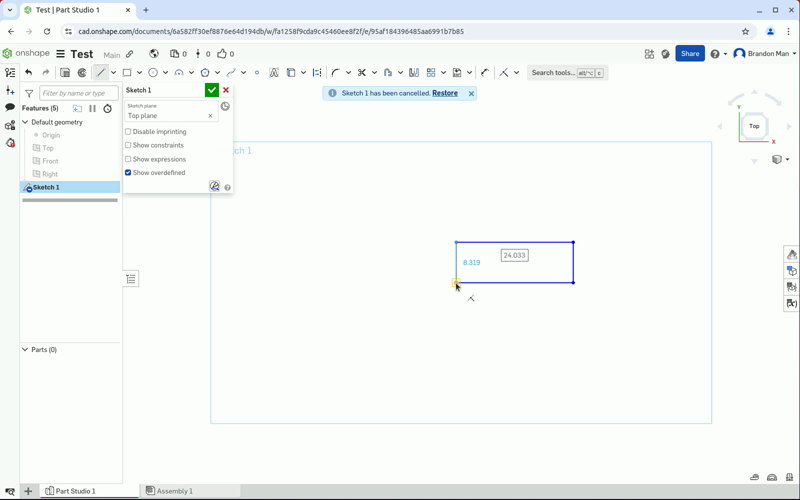
mouse_move(470, 257)
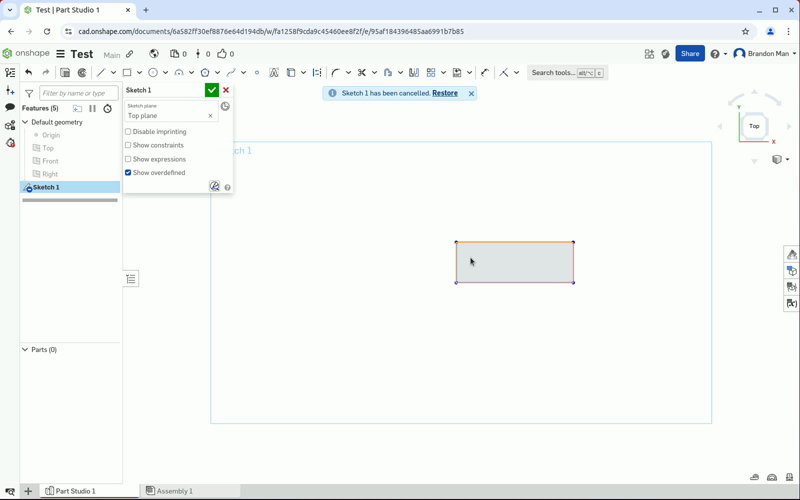
click(470, 257)
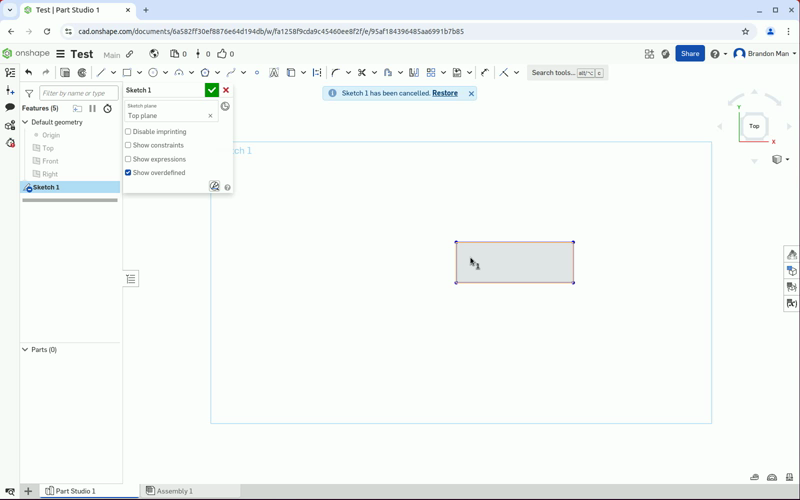
mouse_move(73, 352)
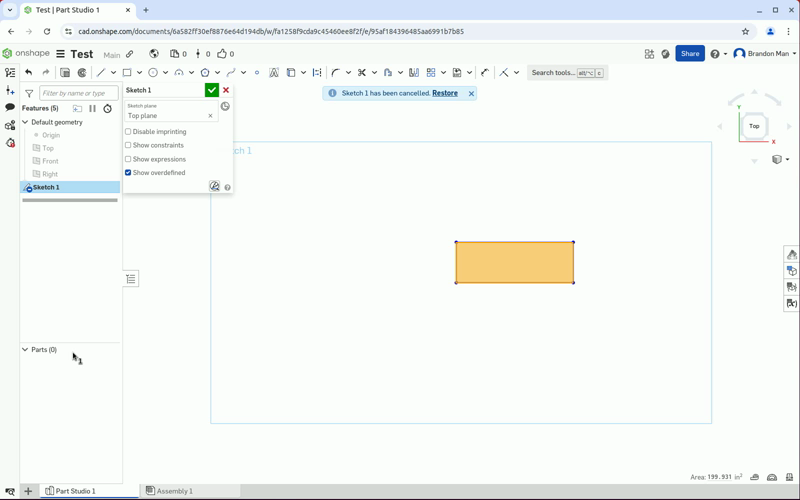
key(shift+y)
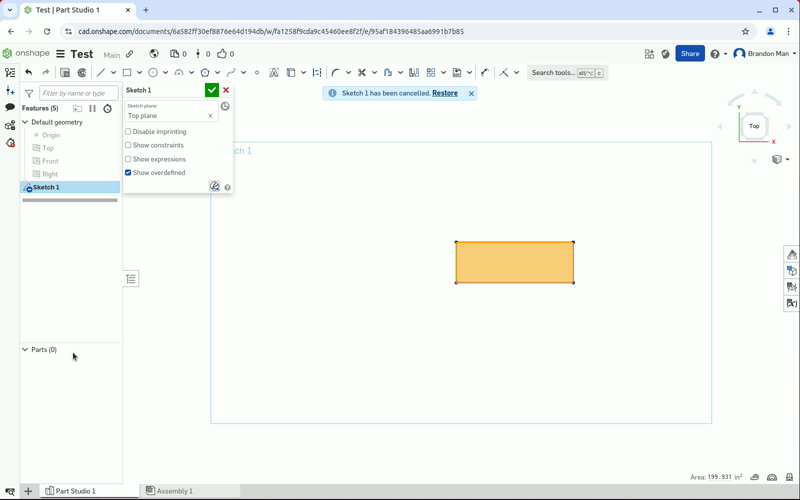
key(shift+e)
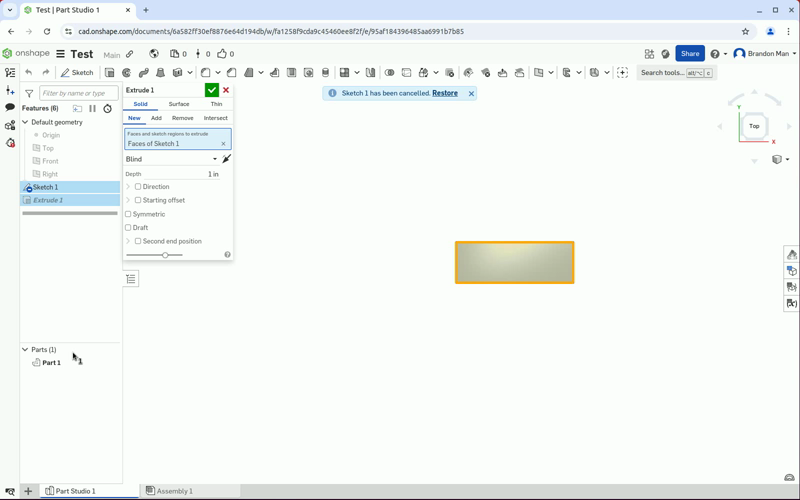
mouse_move(143, 106)
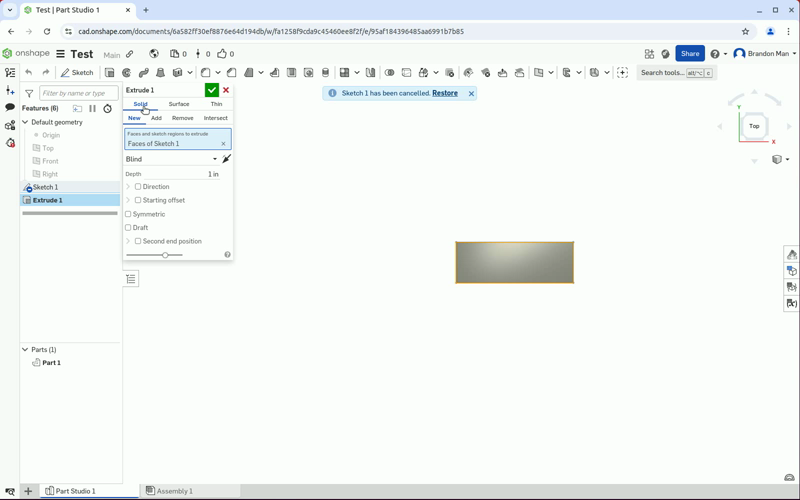
click(143, 106)
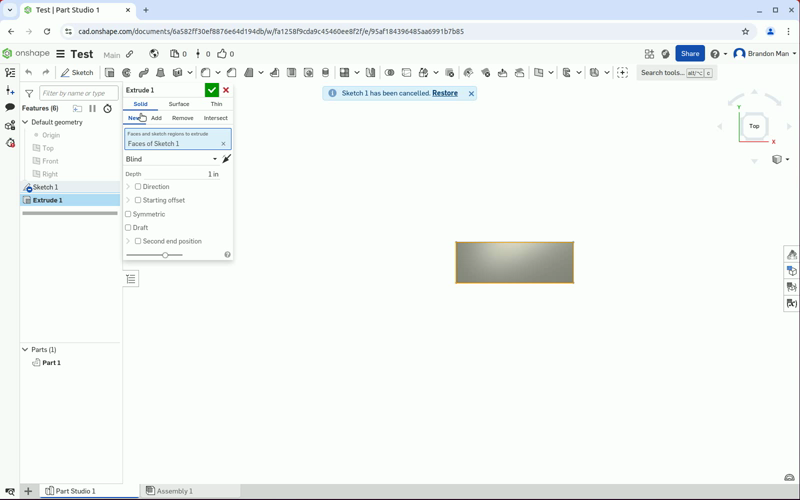
mouse_move(137, 120)
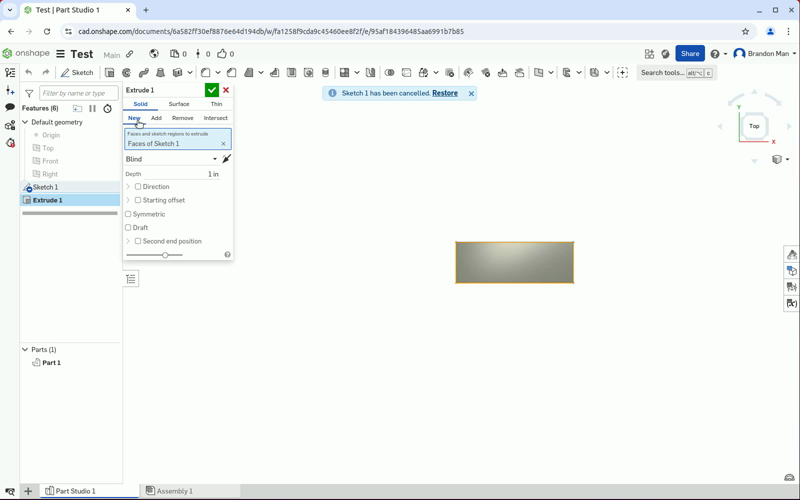
click(137, 120)
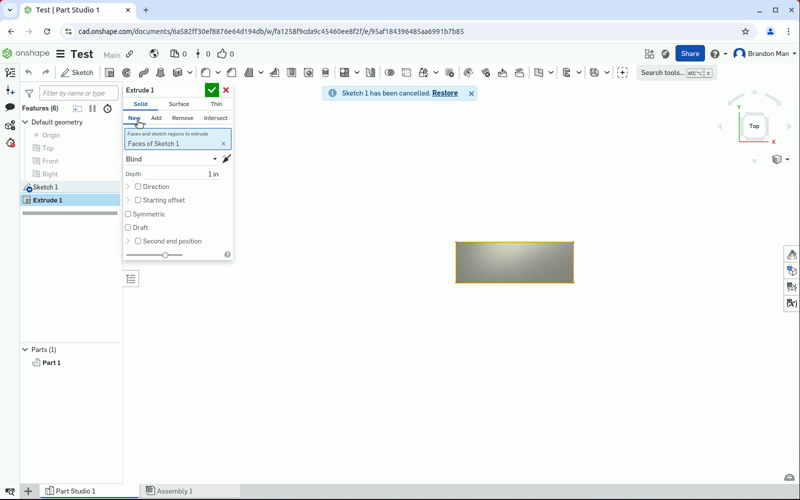
key(tab, 4)
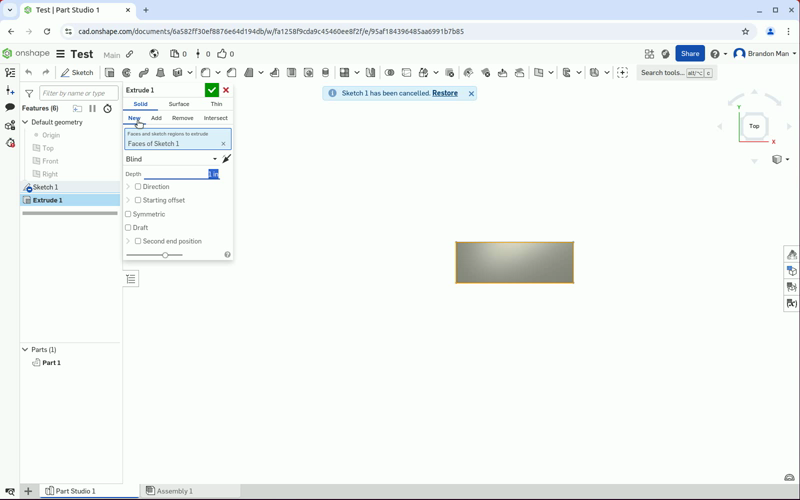
text(0.481)
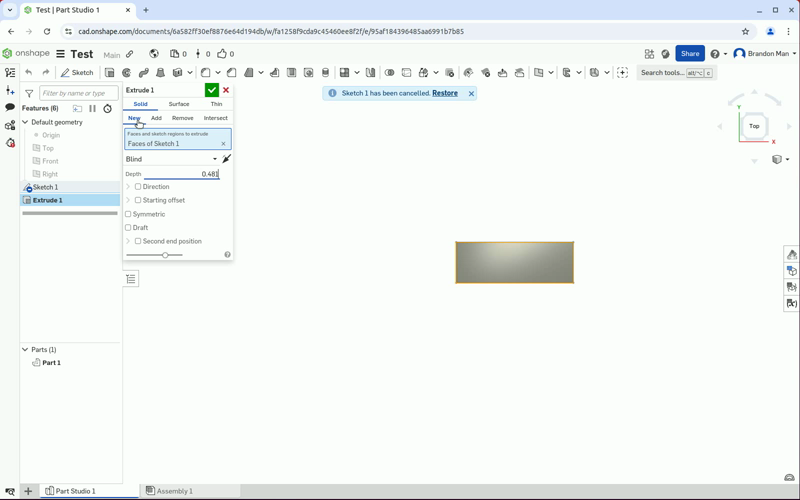
key(enter)
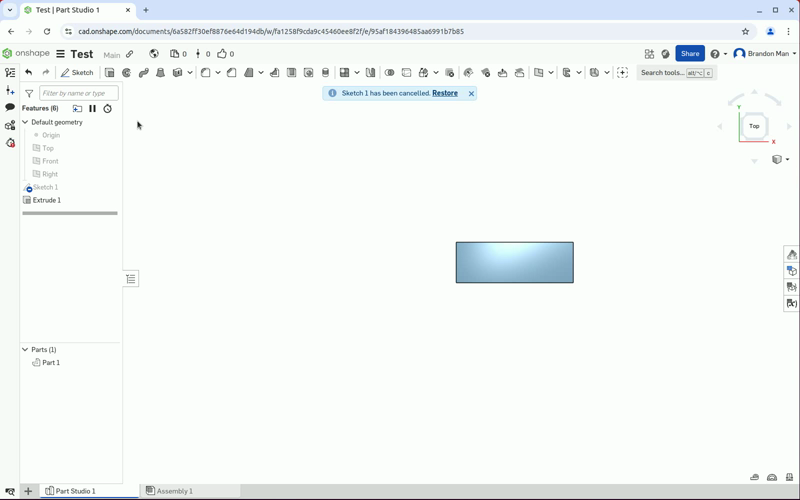
key(shift+h)
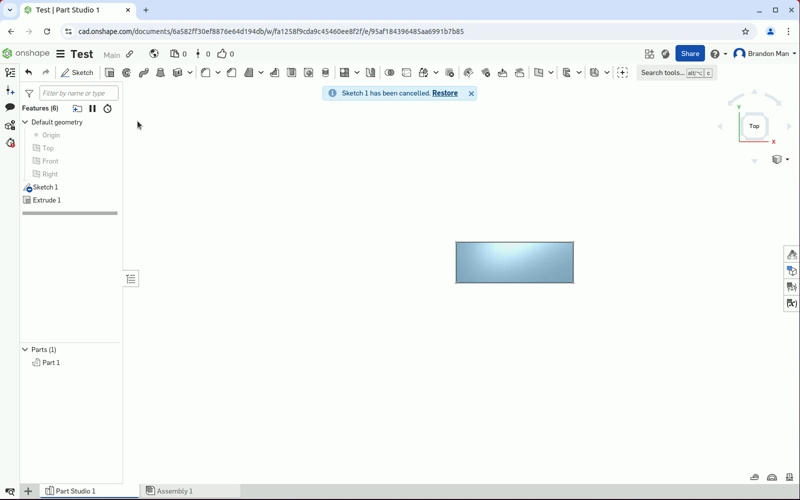
key(shift+h)
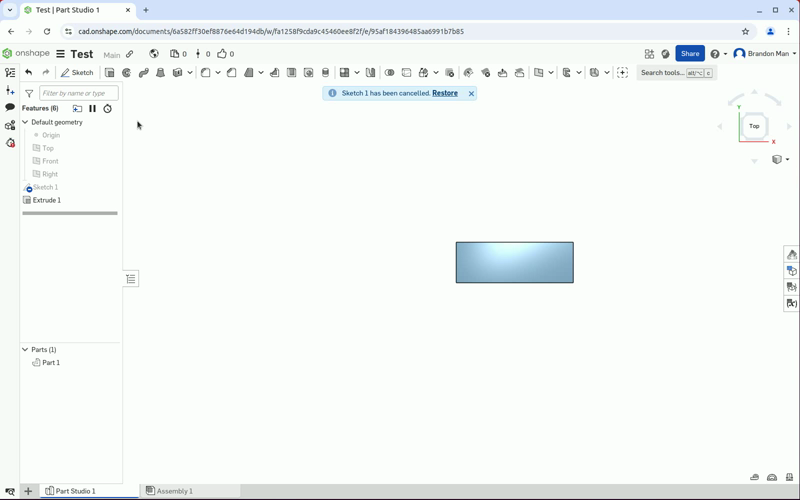
mouse_move(73, 189)
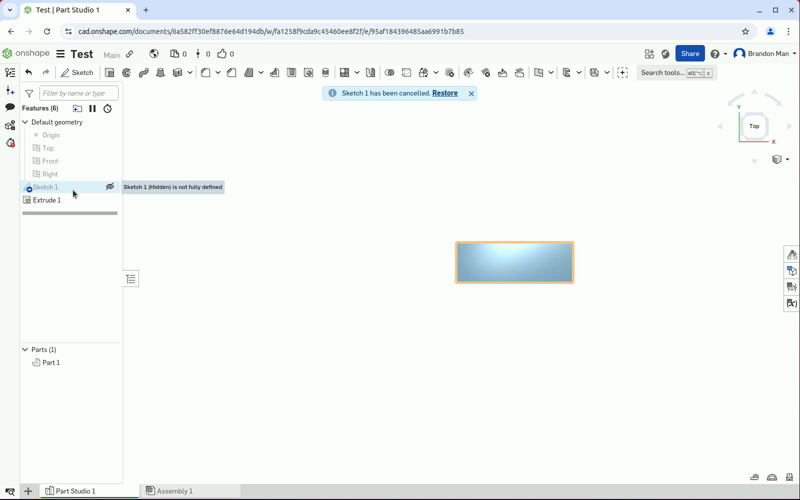
click(73, 189)
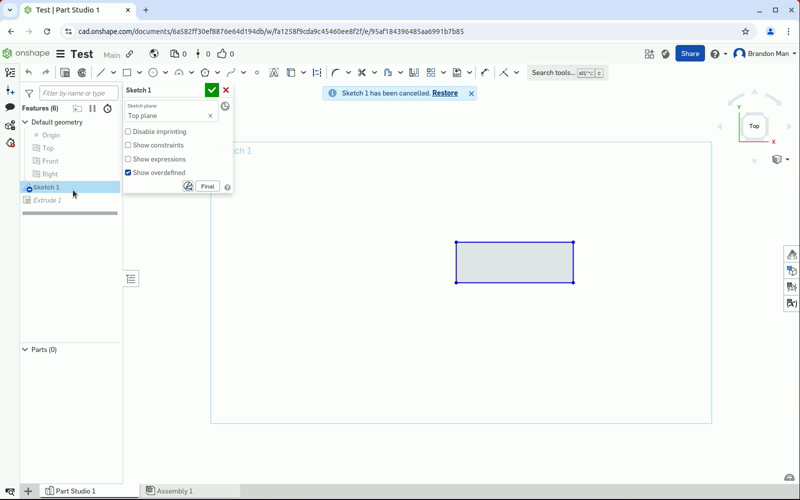
mouse_move(229, 92)
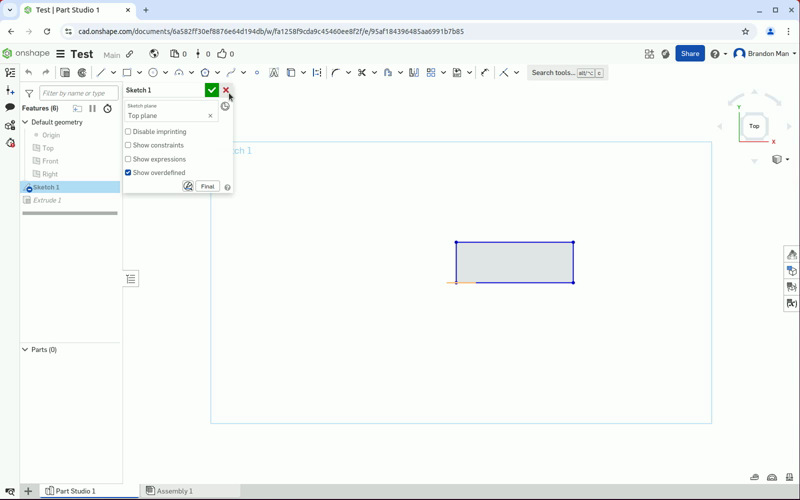
click(229, 92)
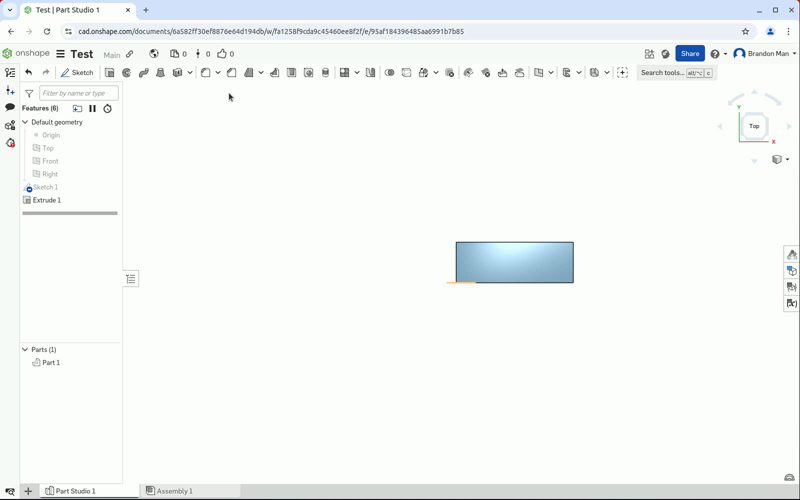
mouse_move(541, 75)
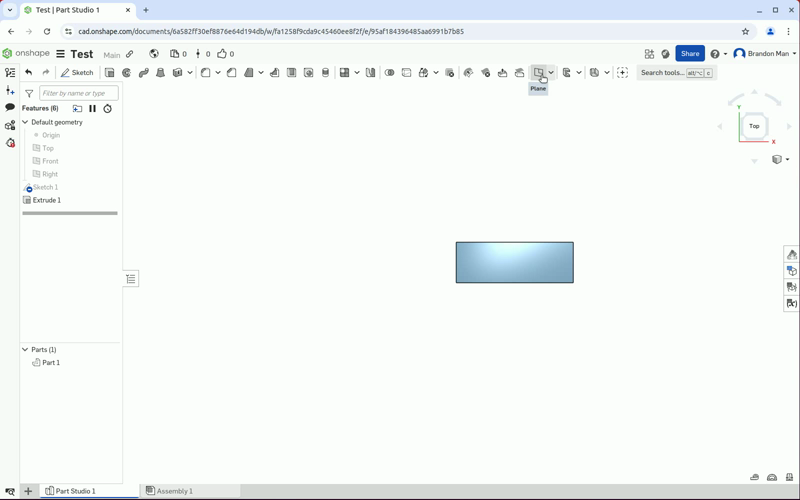
click(541, 75)
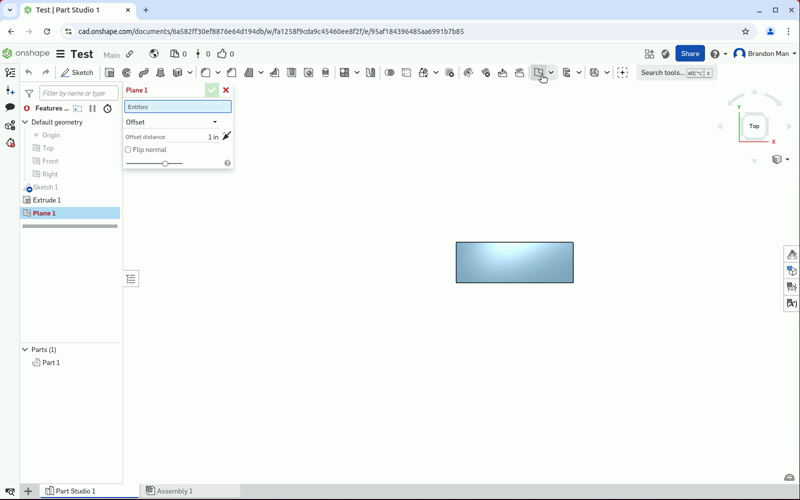
mouse_move(73, 150)
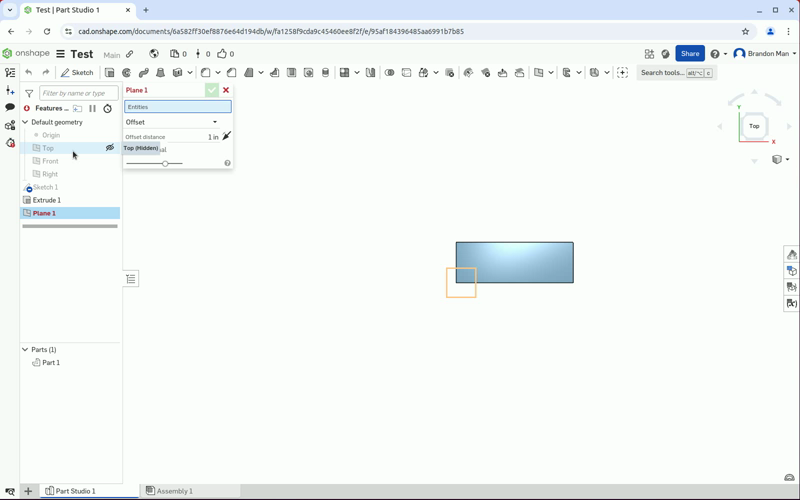
click(73, 150)
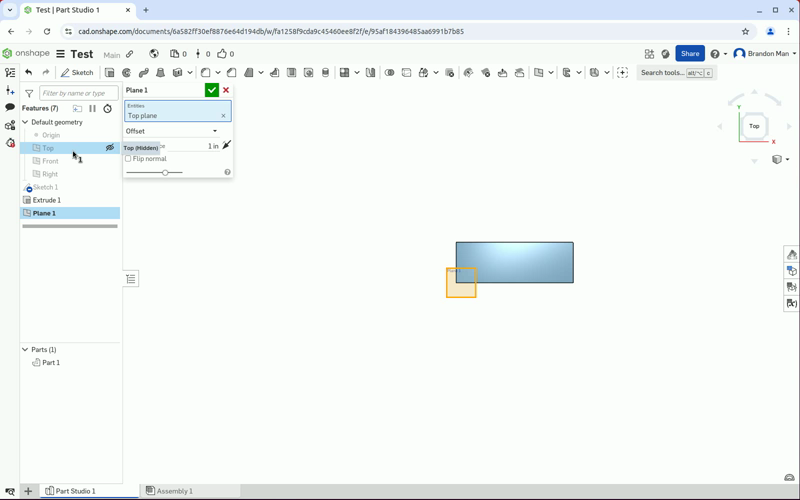
key(tab, 2)
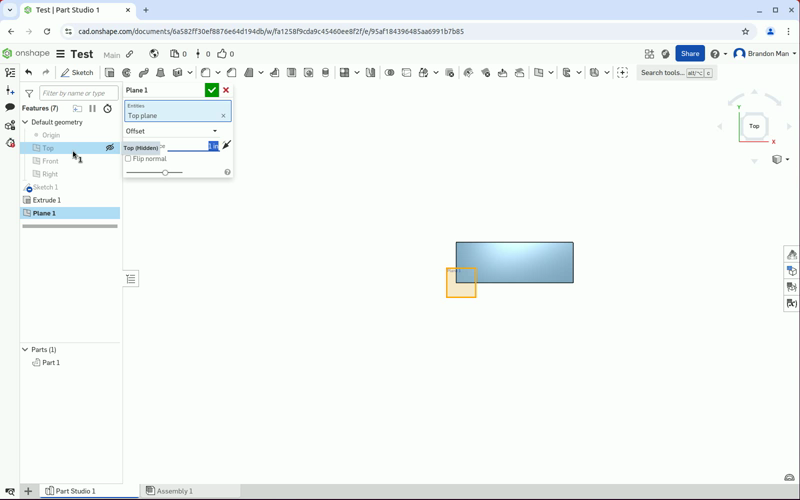
text(0.493)
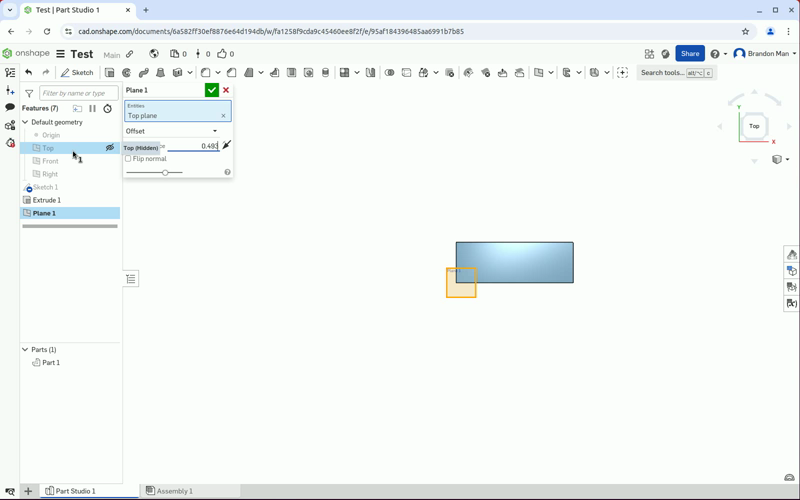
key(enter, 2)
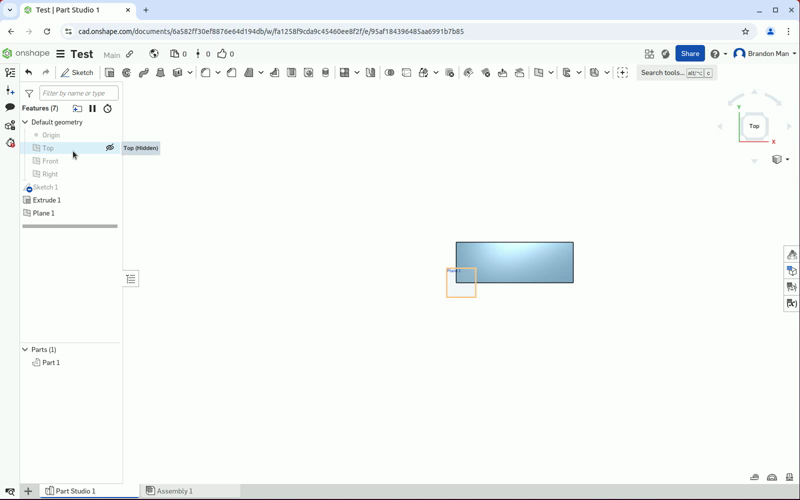
key(shift+s)
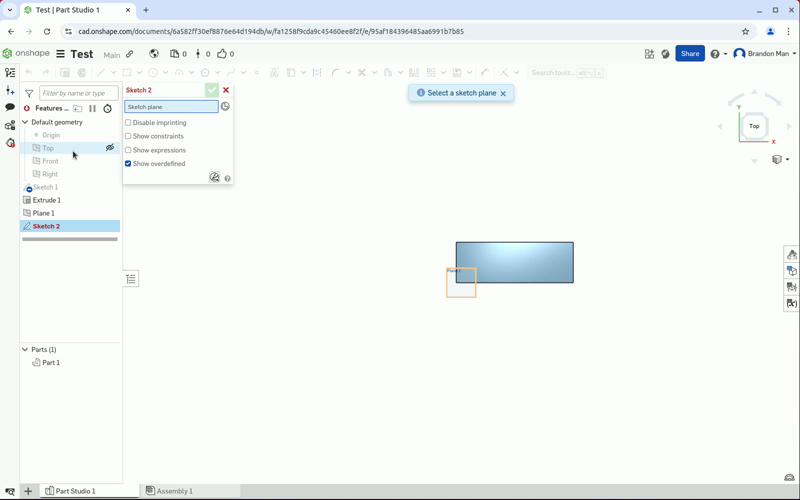
mouse_move(73, 215)
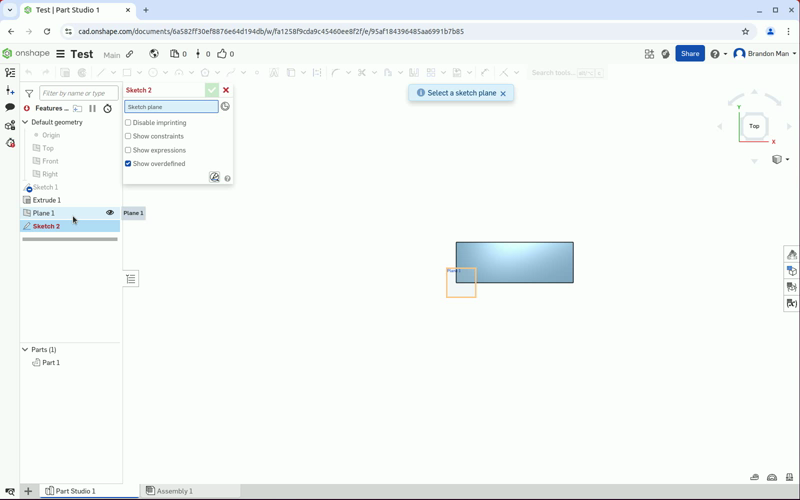
click(73, 215)
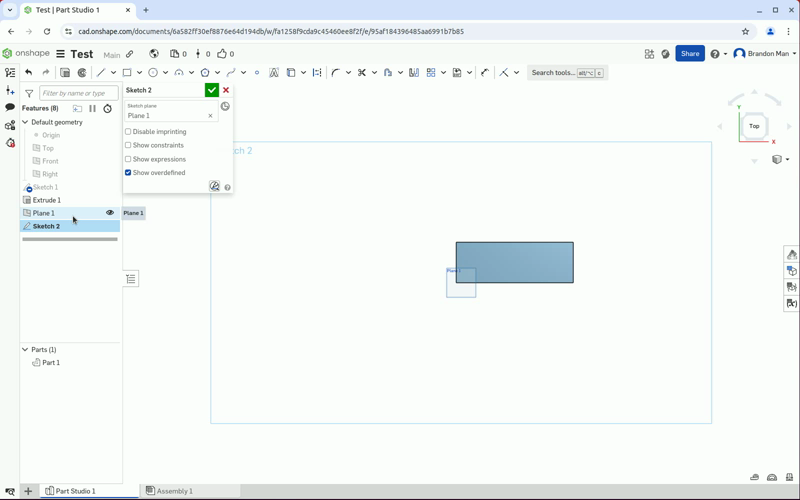
mouse_move(73, 352)
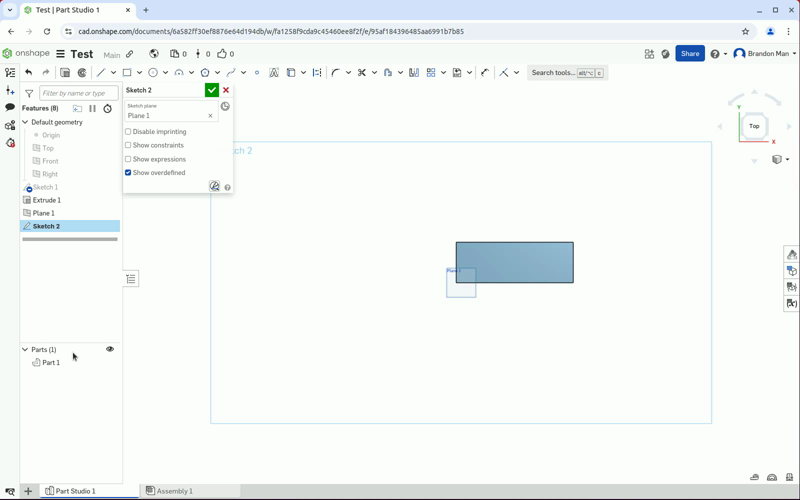
key(y)
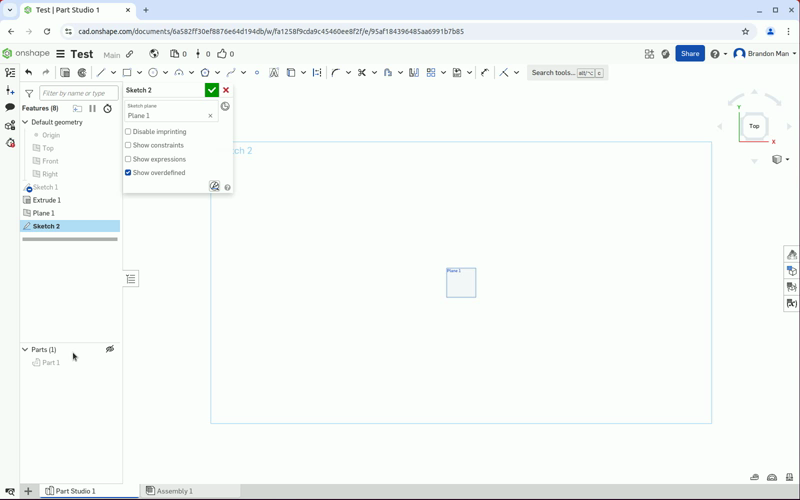
key(l)
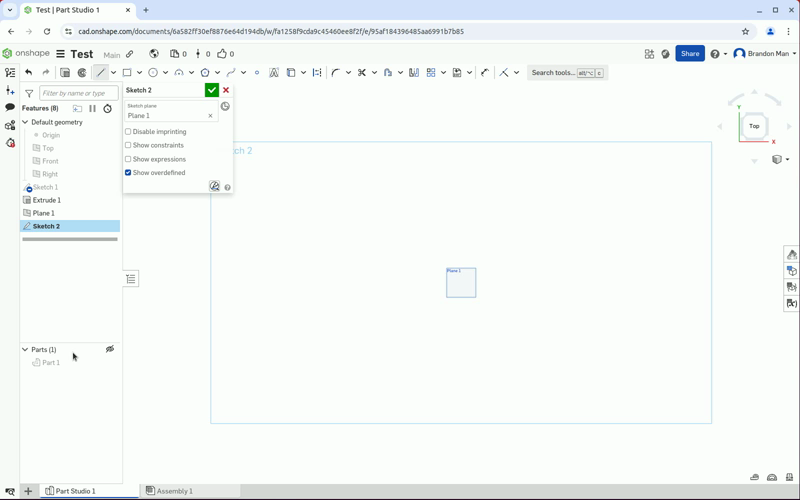
key_down(shift)
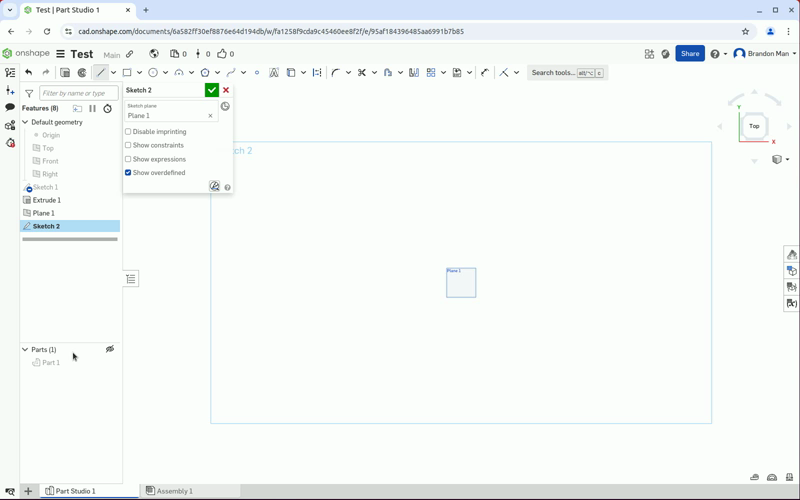
mouse_move(542, 259)
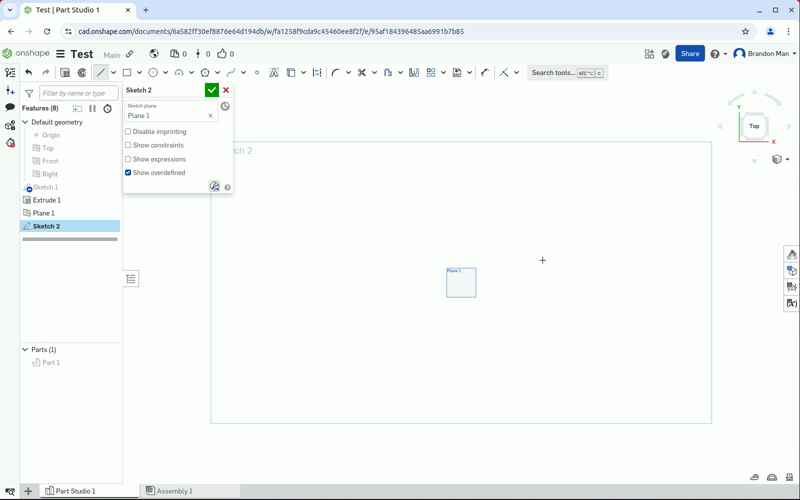
click(542, 259)
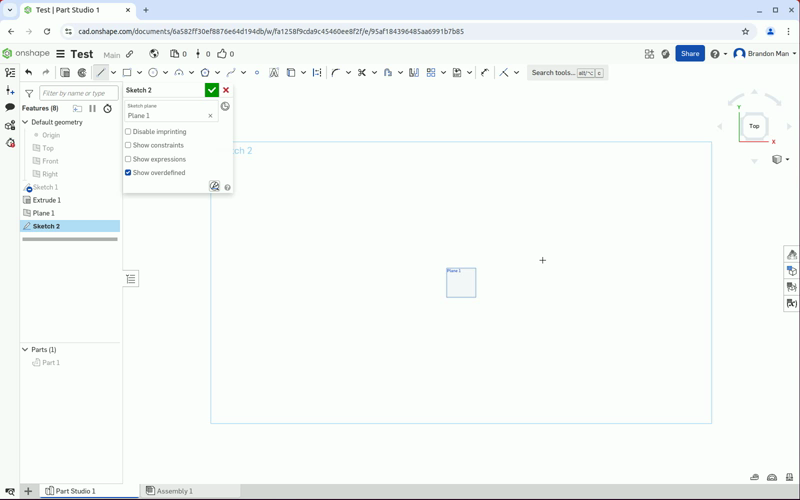
key_up(shift)
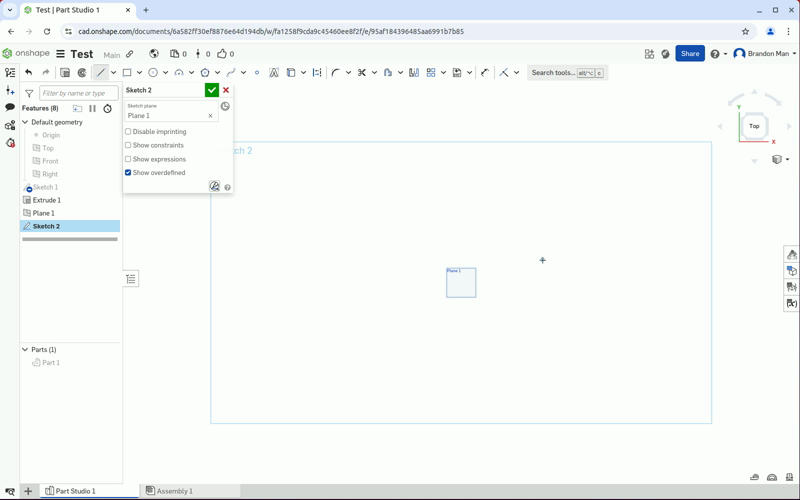
key_down(shift)
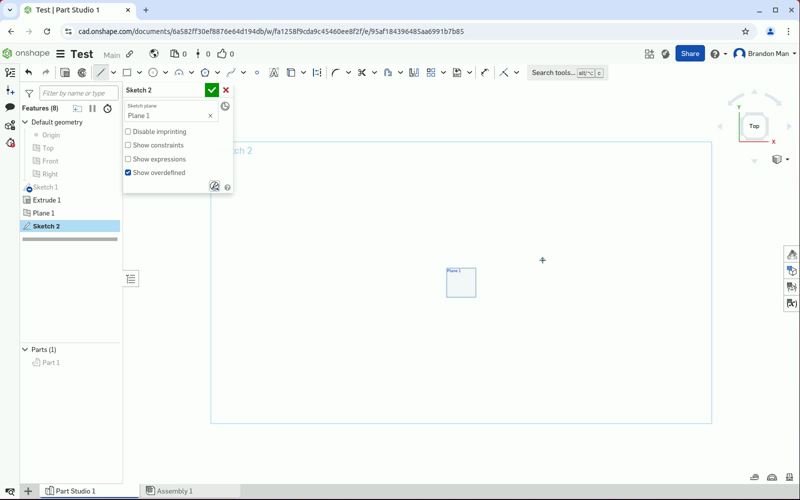
mouse_move(572, 259)
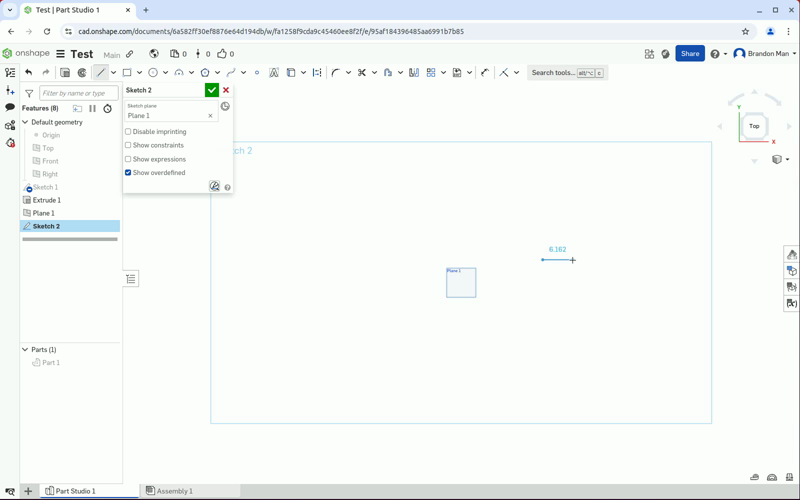
mouse_move(559, 259)
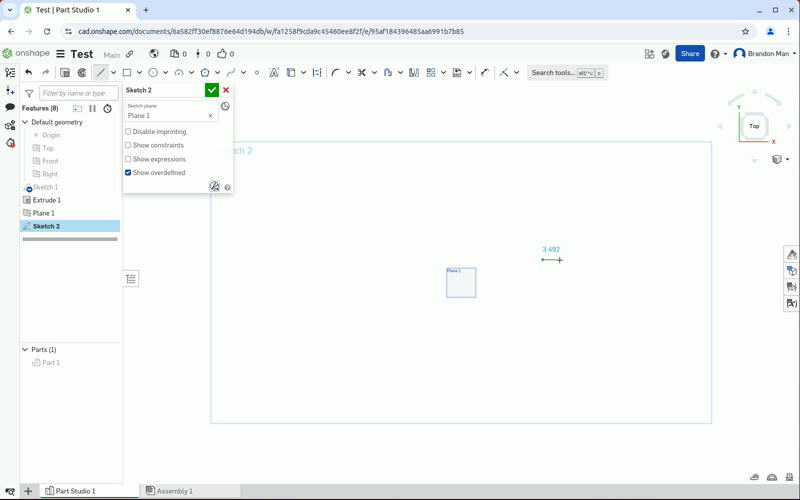
click(559, 259)
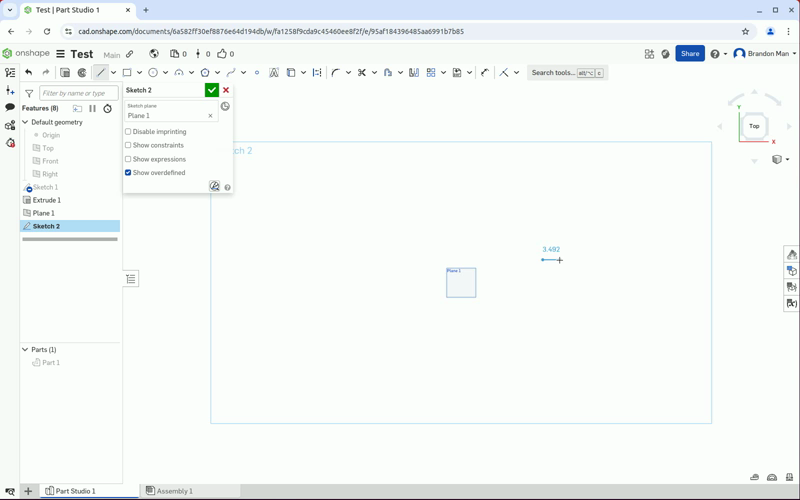
key_up(shift)
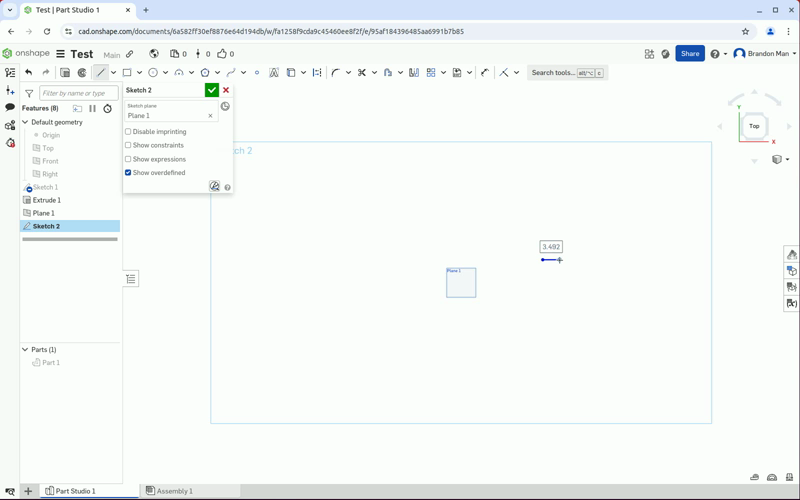
key_down(shift)
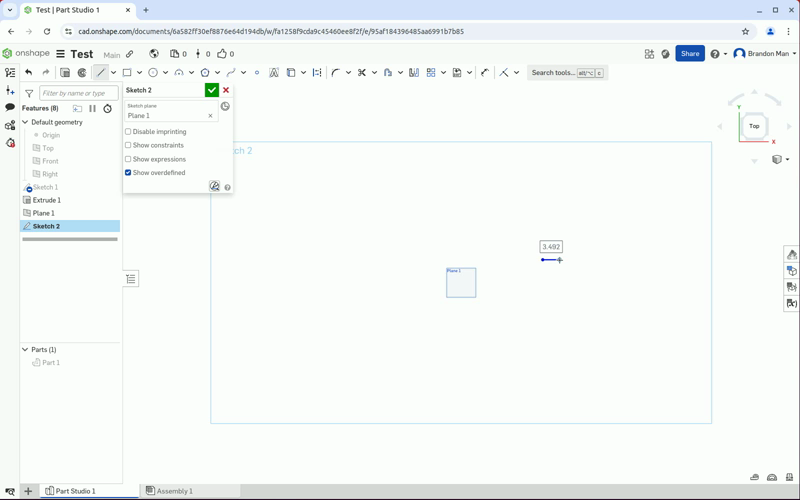
mouse_move(589, 259)
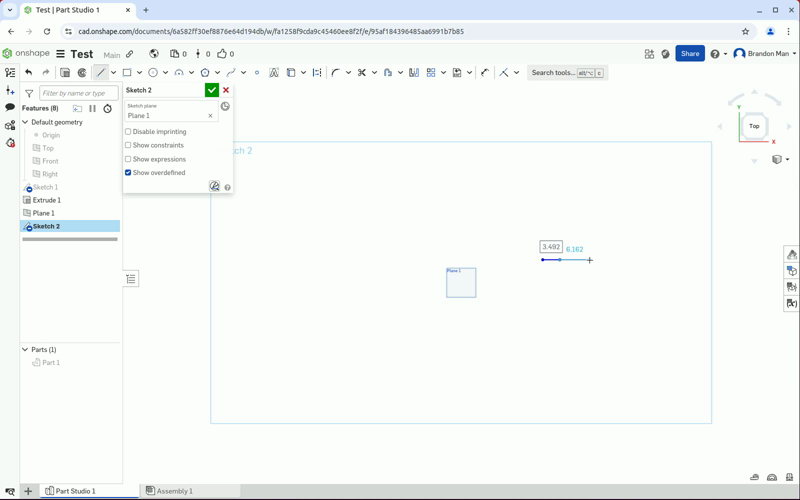
mouse_move(559, 240)
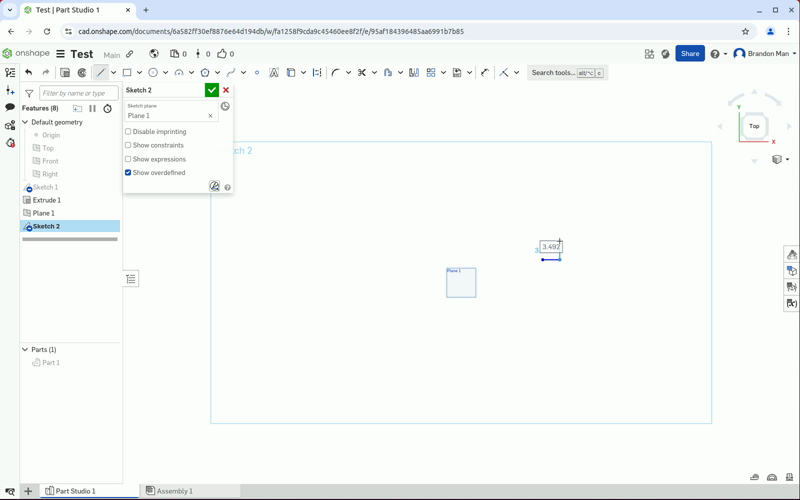
click(559, 240)
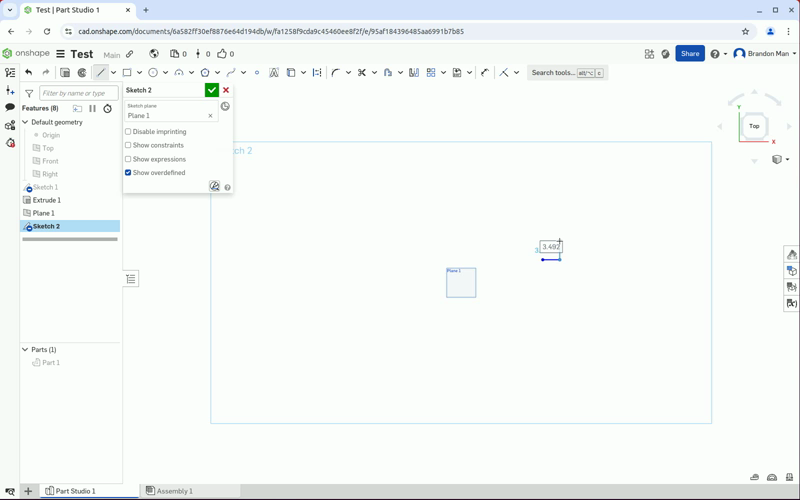
key_up(shift)
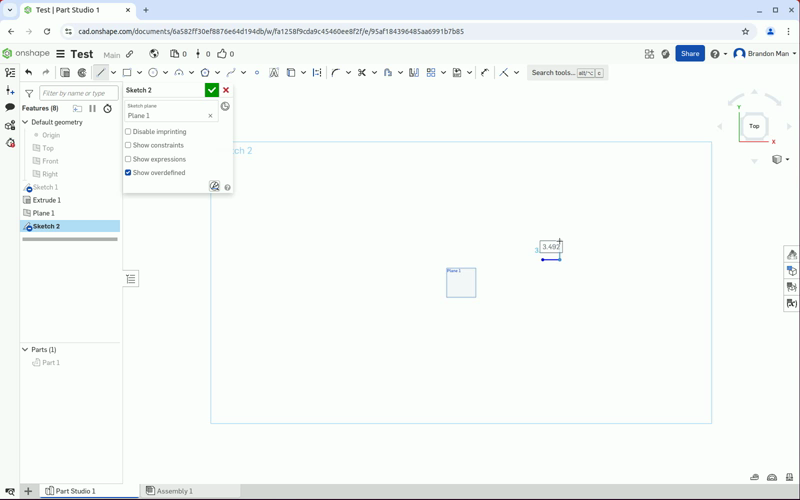
key_down(shift)
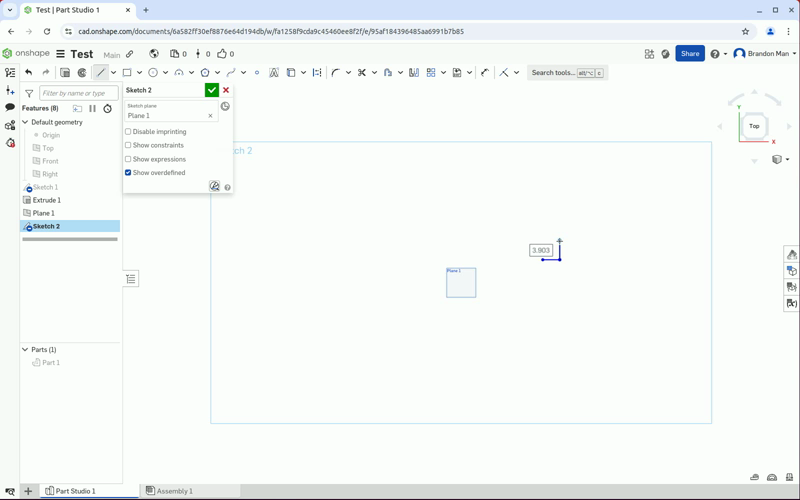
mouse_move(589, 240)
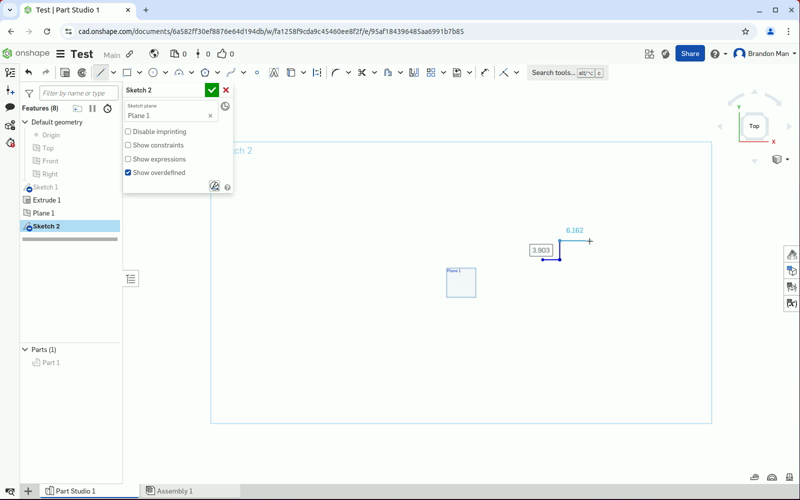
mouse_move(542, 240)
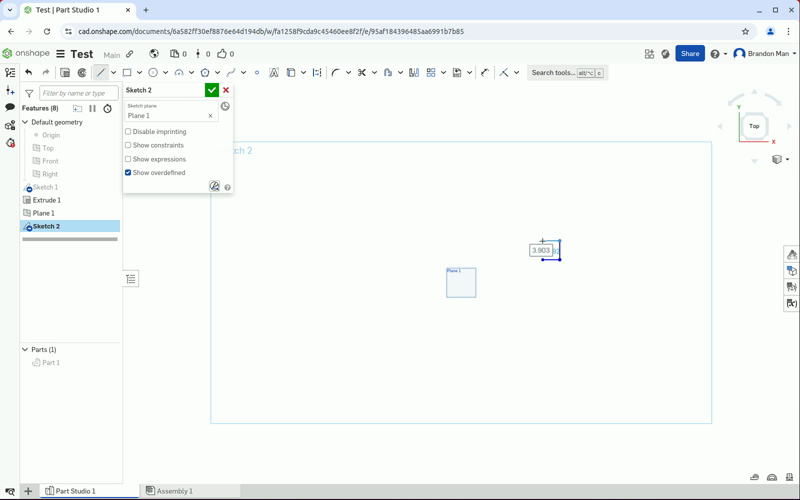
click(542, 240)
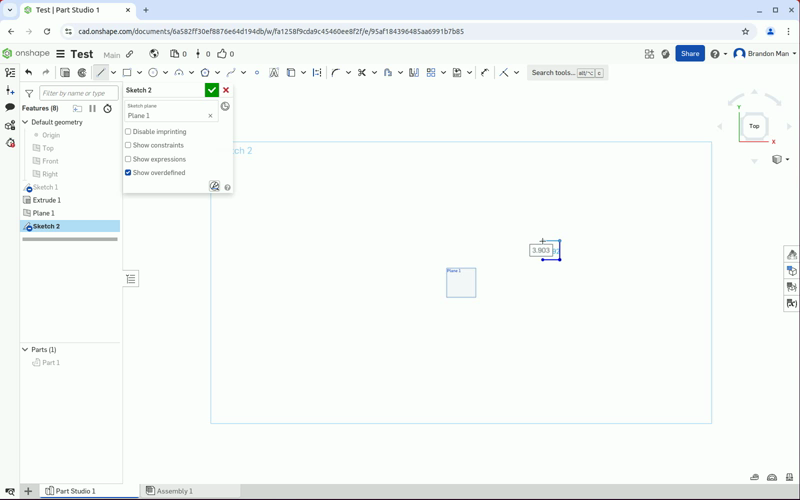
key_up(shift)
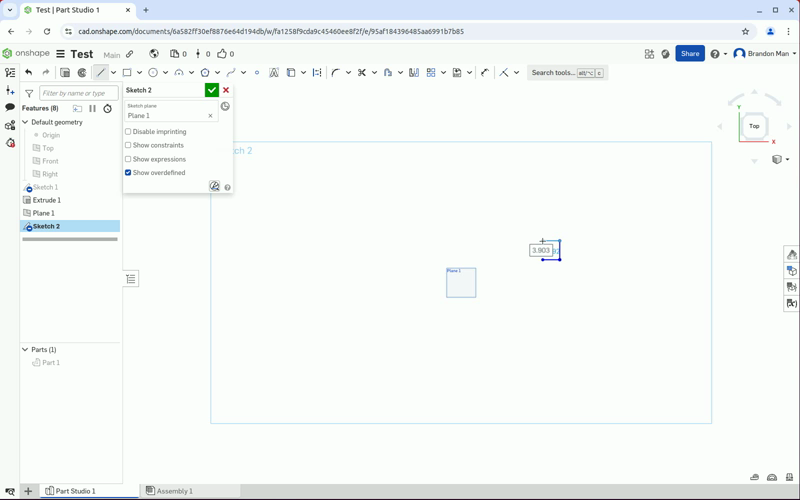
mouse_move(572, 240)
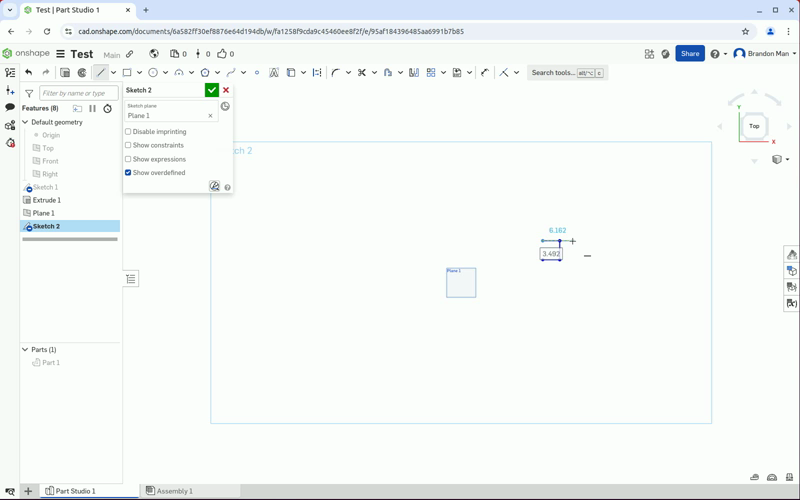
key_down(shift)
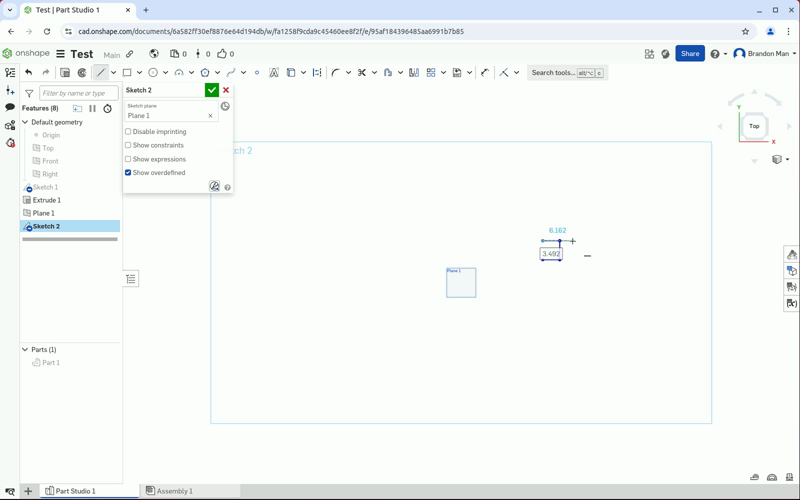
mouse_move(542, 259)
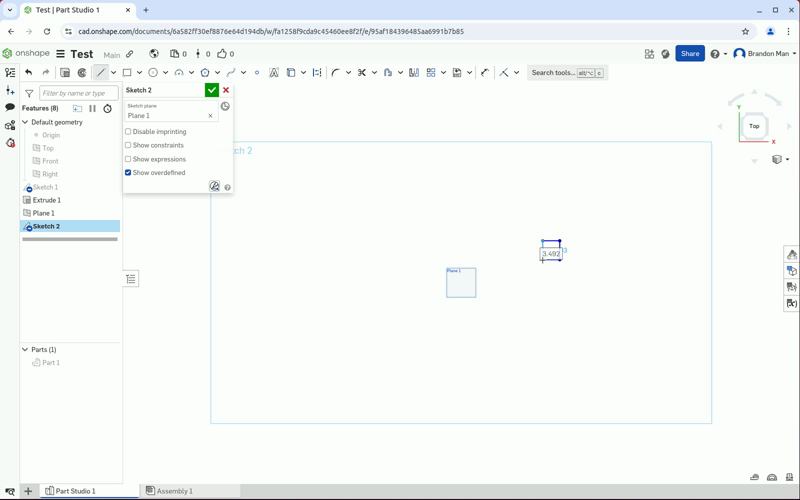
key_up(shift)
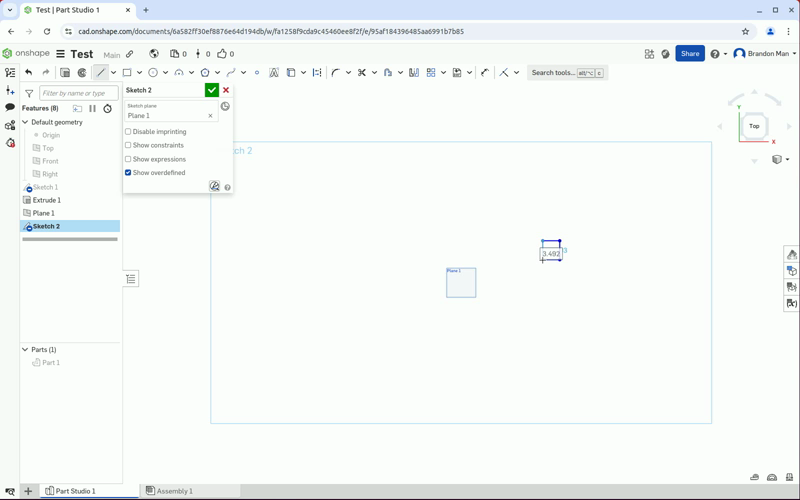
click(542, 259)
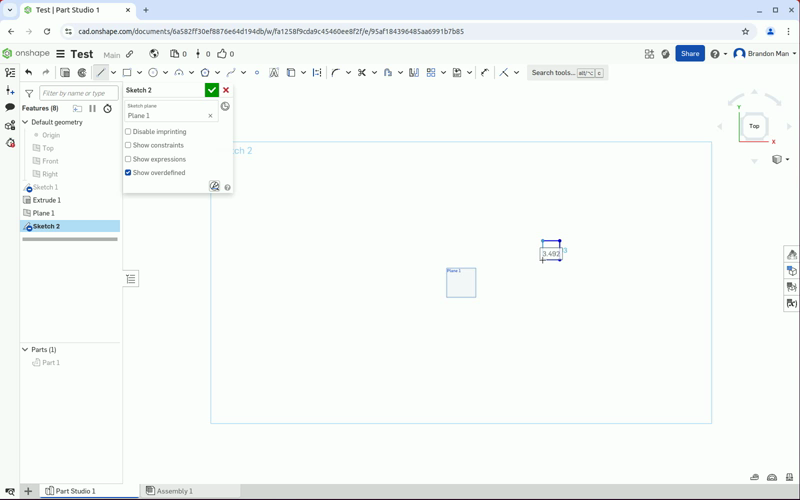
key(esc)
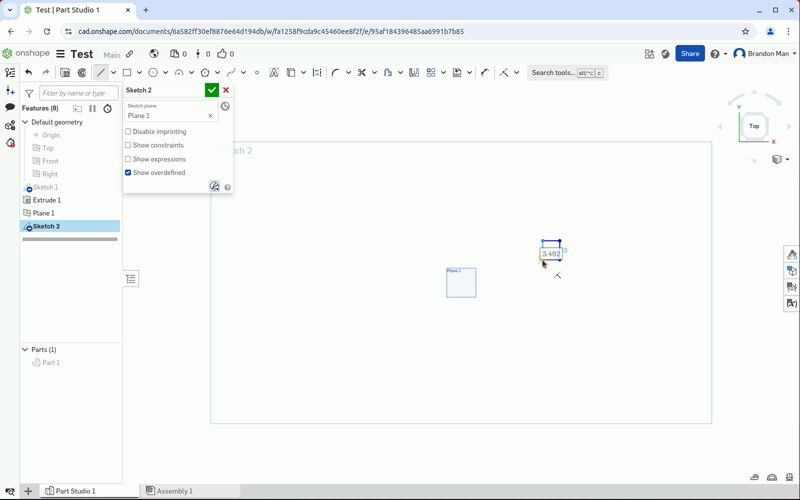
mouse_move(551, 243)
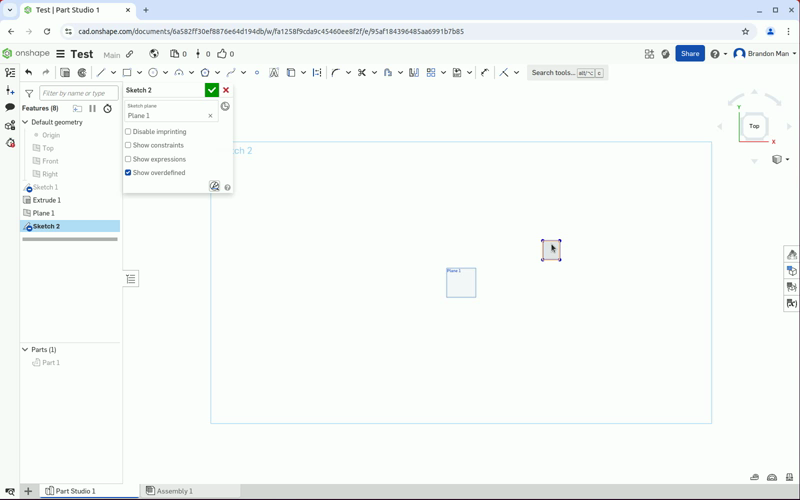
scroll(6)
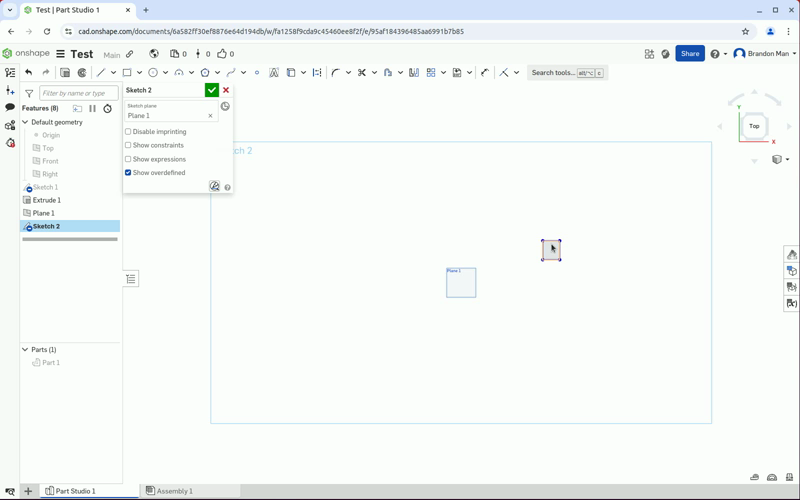
scroll(6)
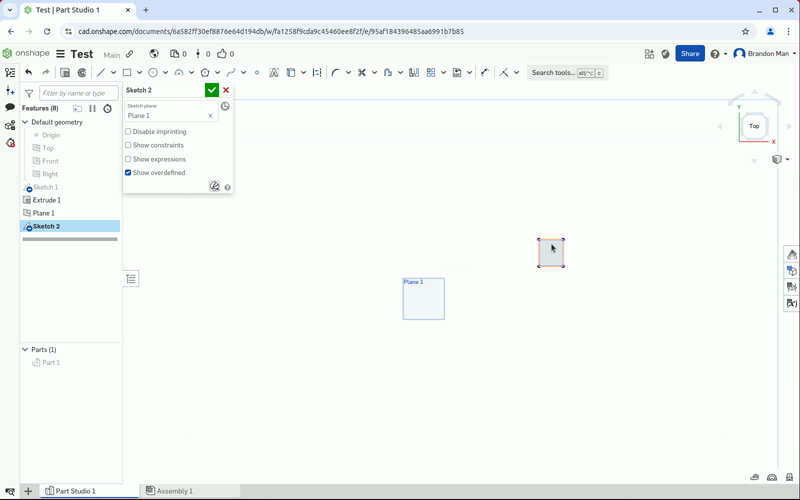
scroll(6)
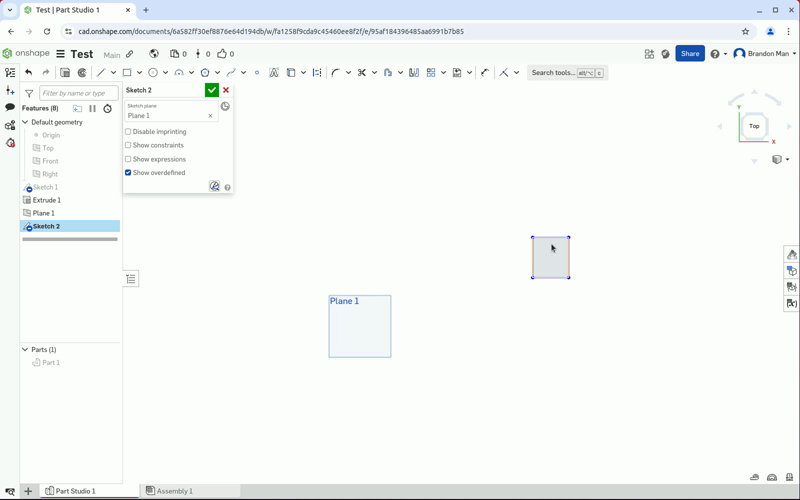
scroll(6)
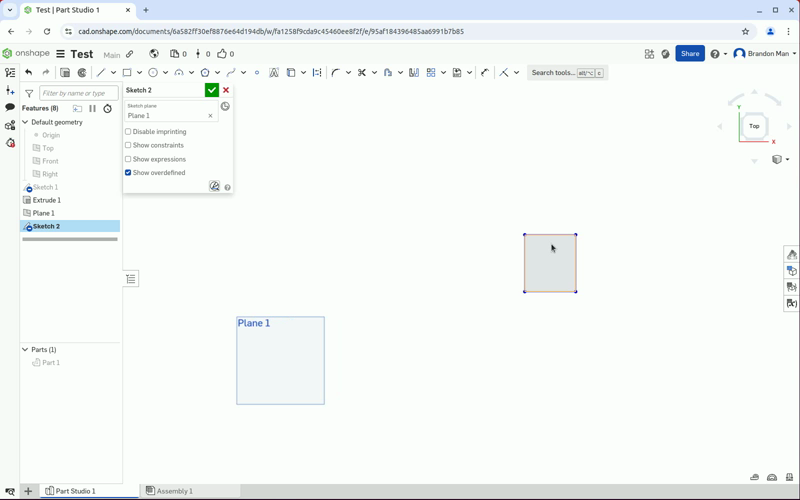
scroll(6)
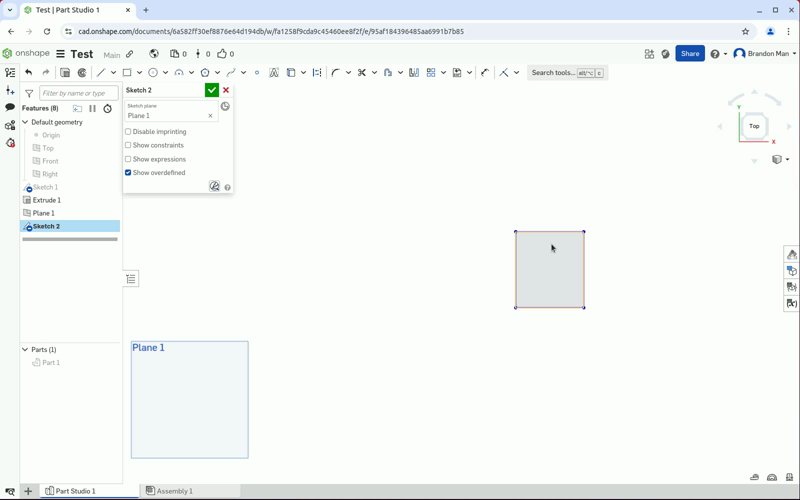
scroll(6)
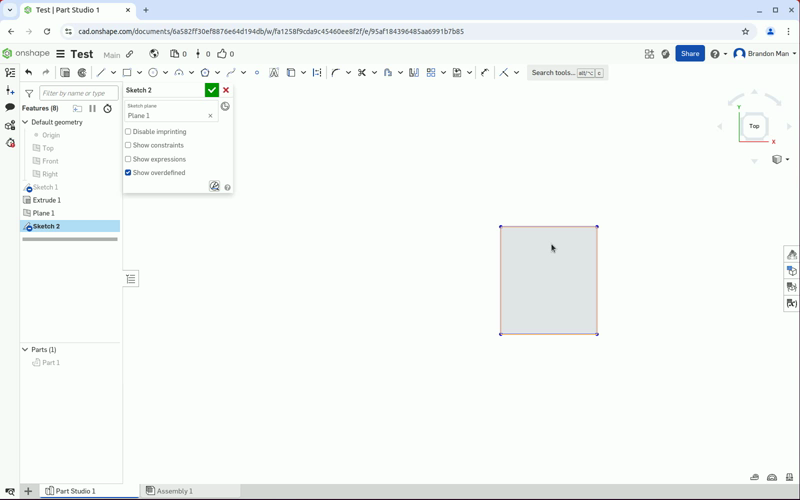
scroll(6)
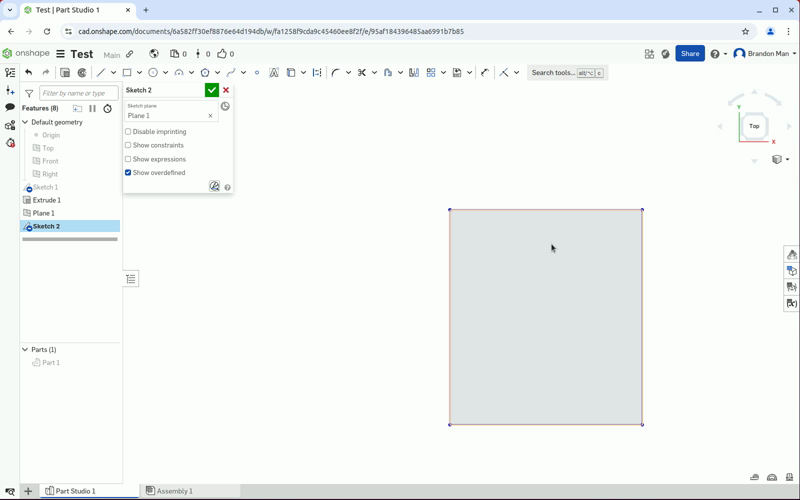
click(551, 243)
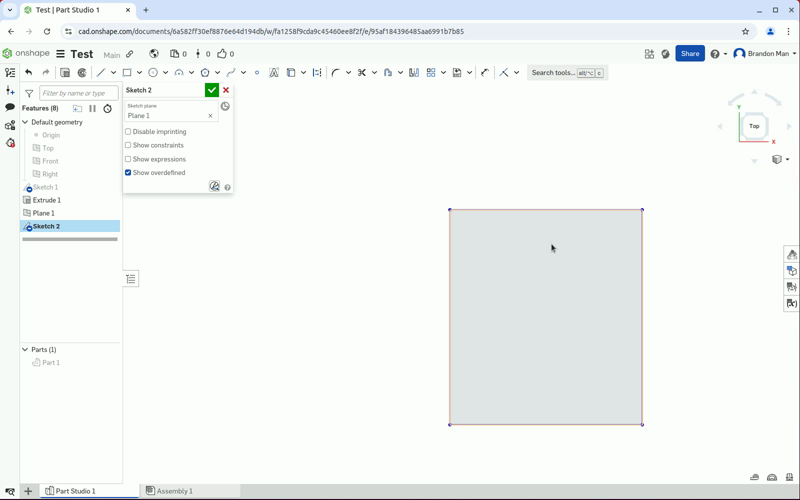
scroll(-6)
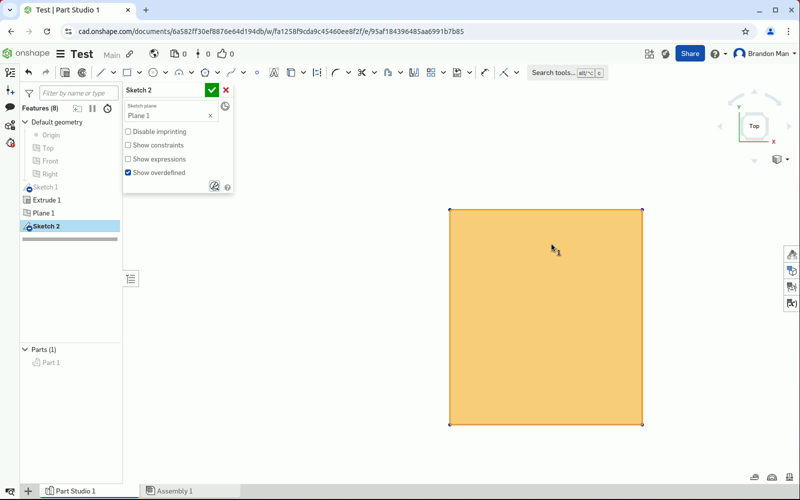
scroll(-6)
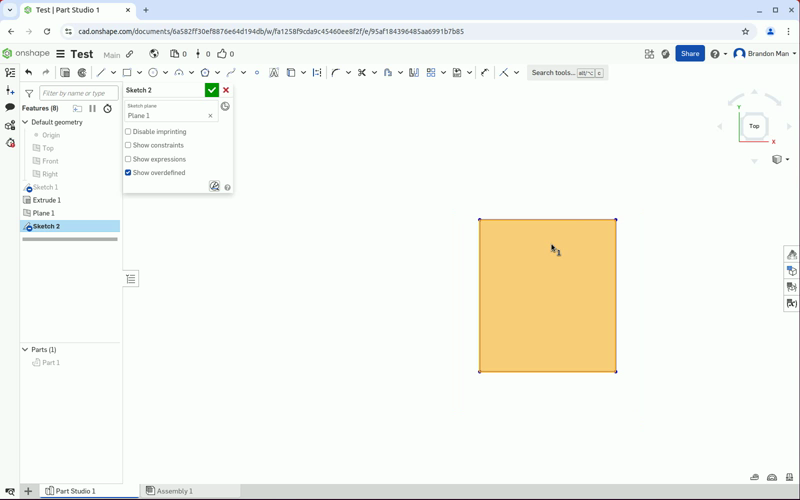
scroll(-6)
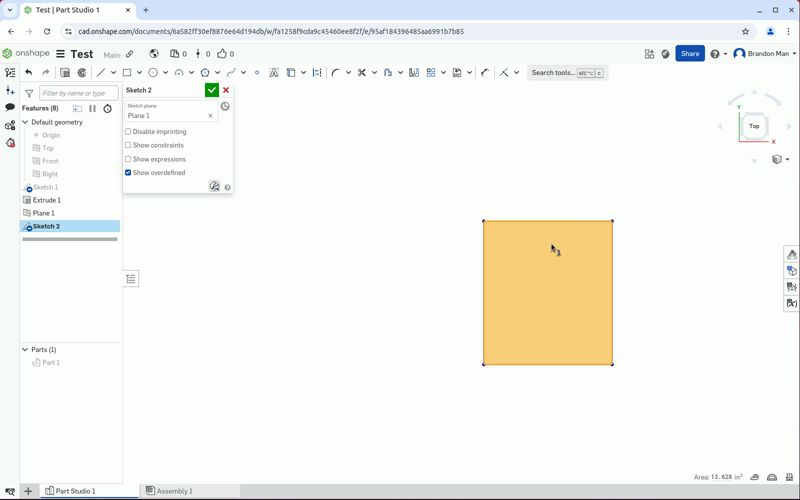
scroll(-6)
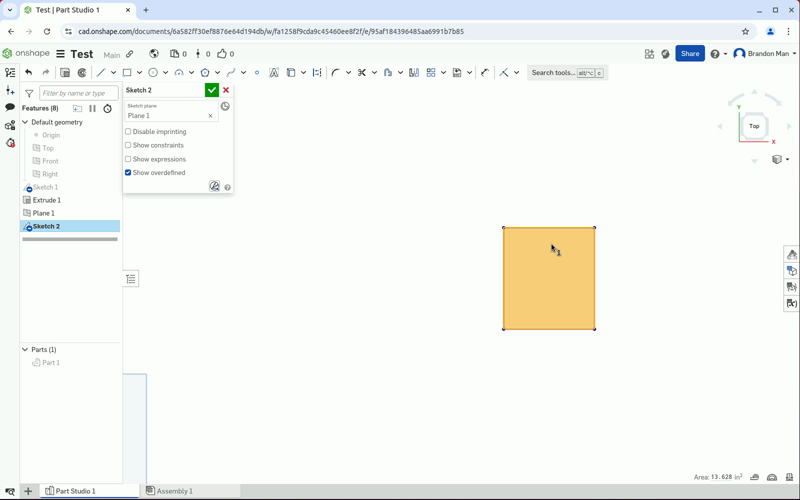
scroll(-6)
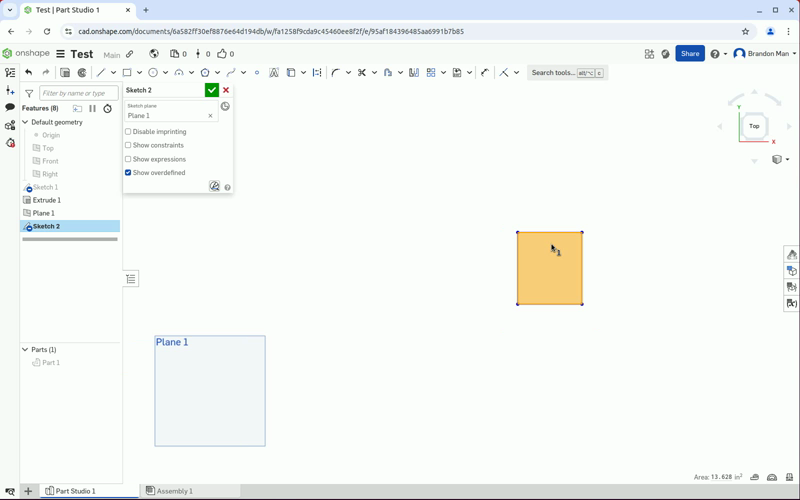
scroll(-6)
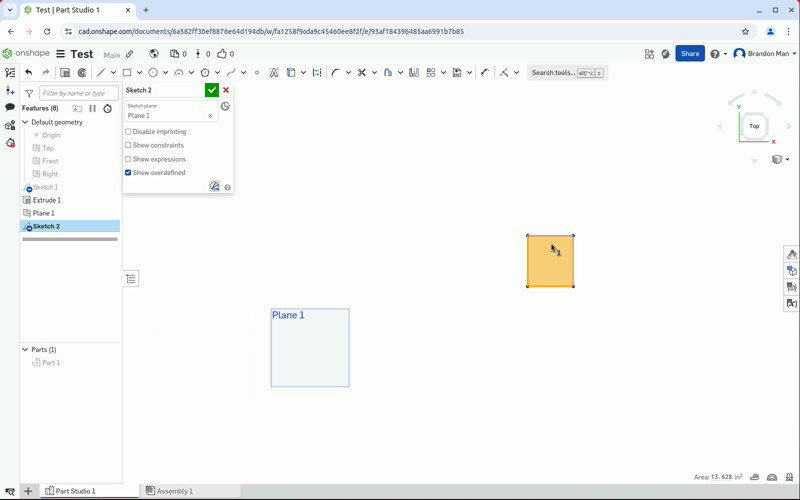
scroll(-6)
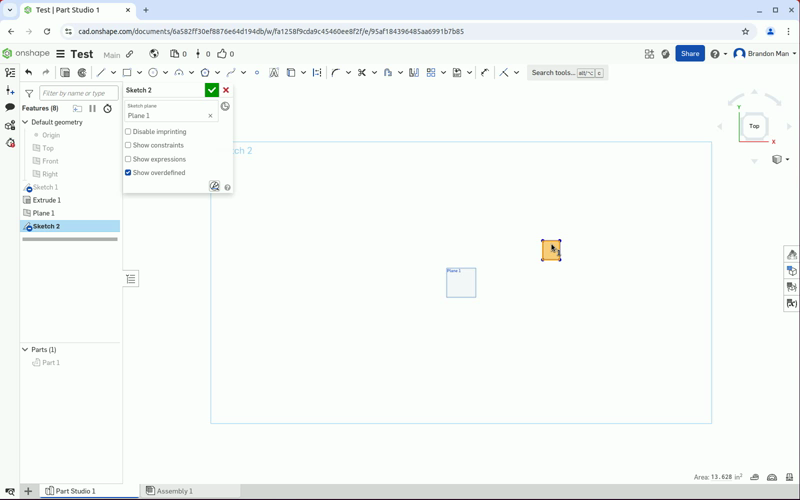
mouse_move(73, 352)
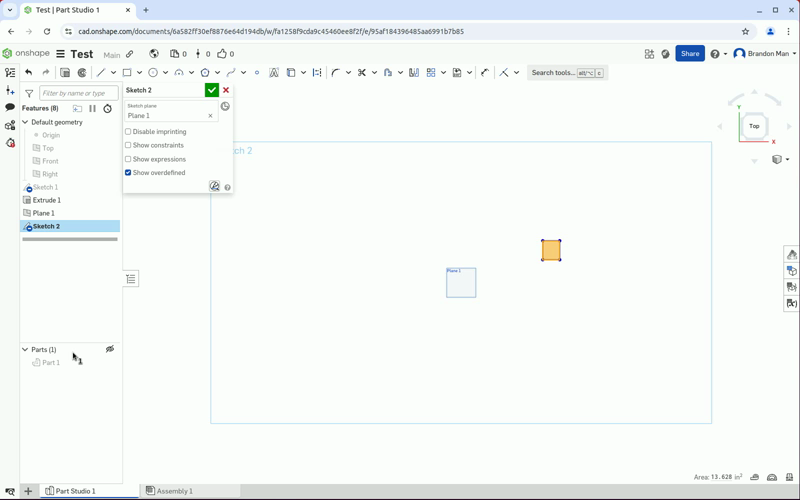
key(shift+y)
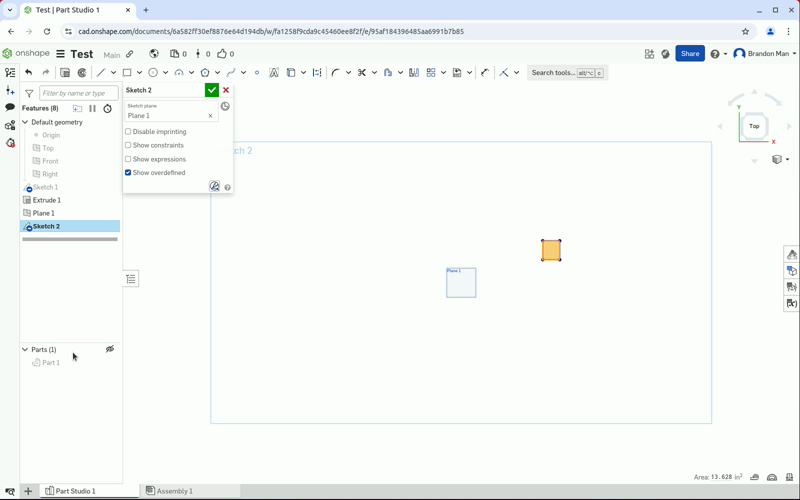
key(shift+e)
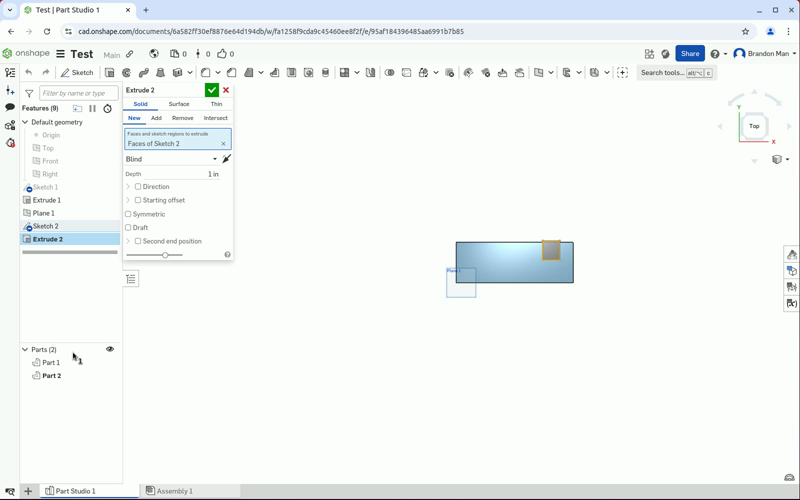
mouse_move(143, 106)
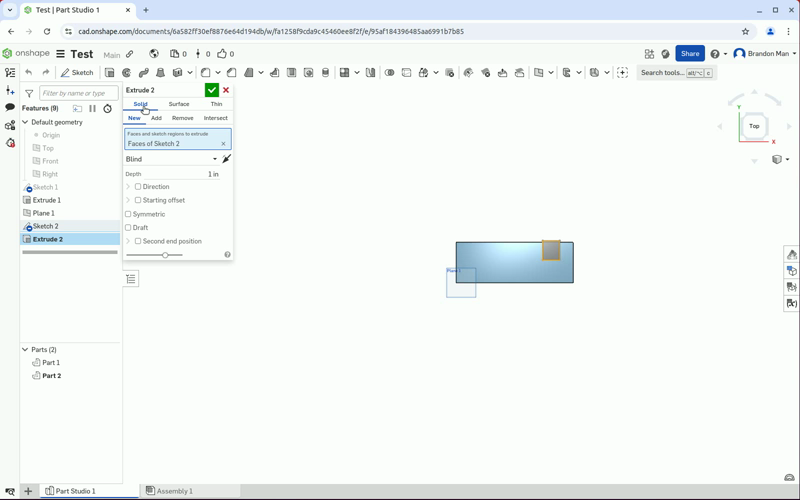
click(143, 106)
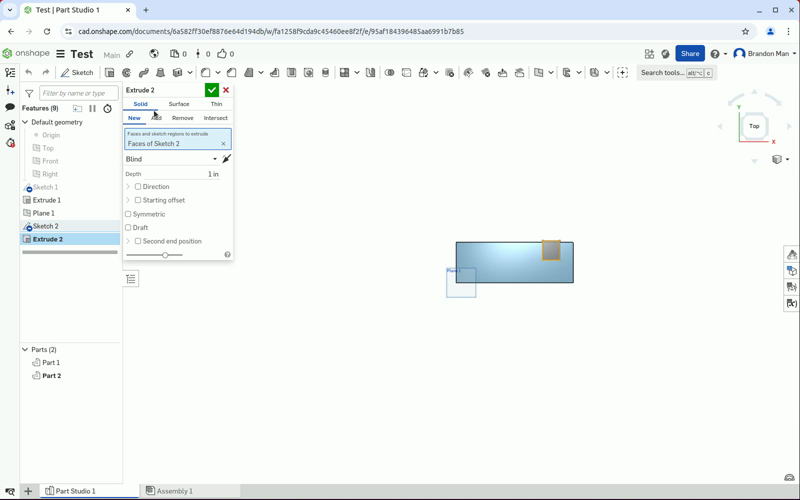
mouse_move(186, 120)
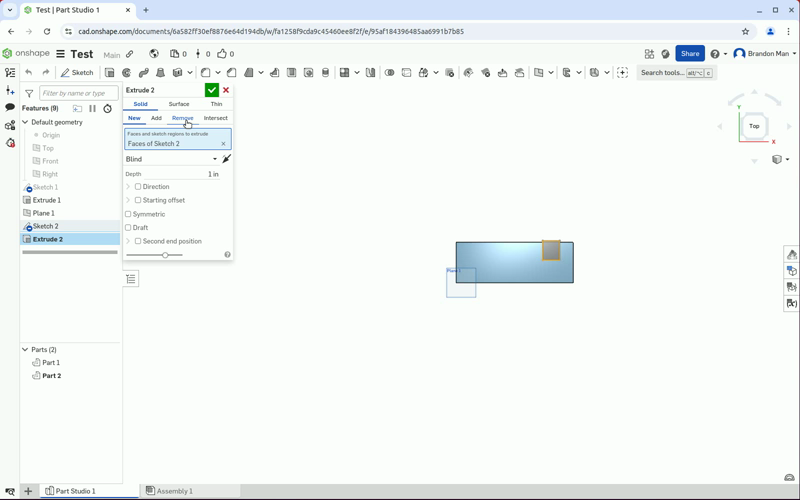
click(186, 120)
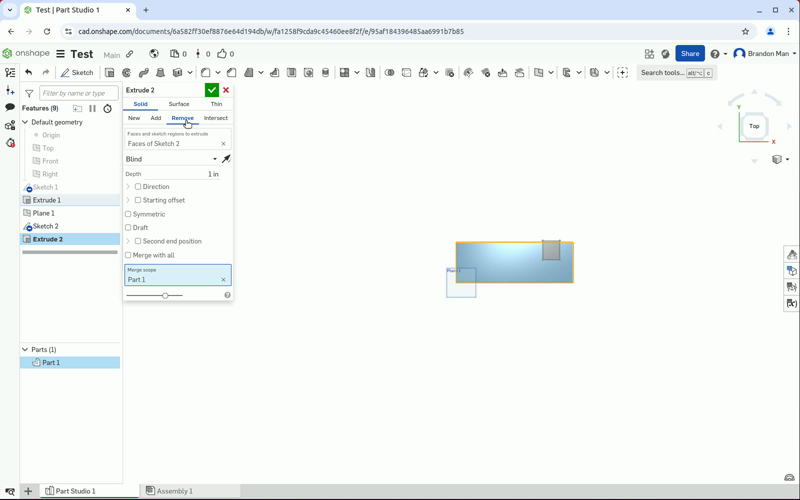
key(tab, 4)
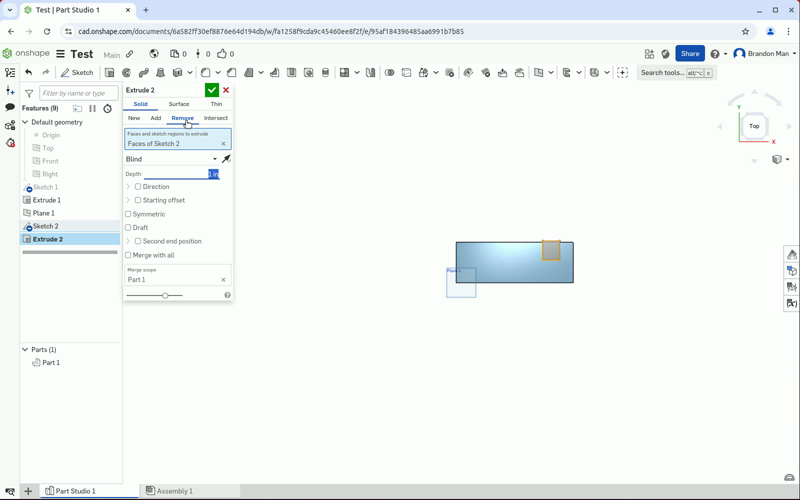
text(0.481)
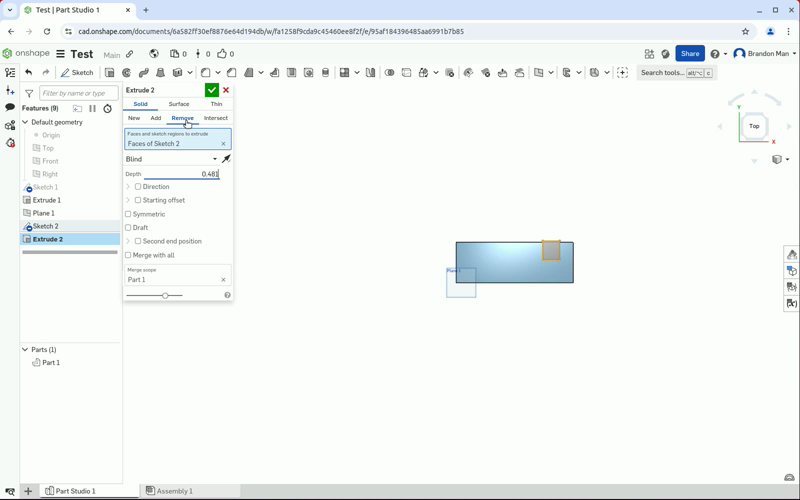
key(tab, 6)
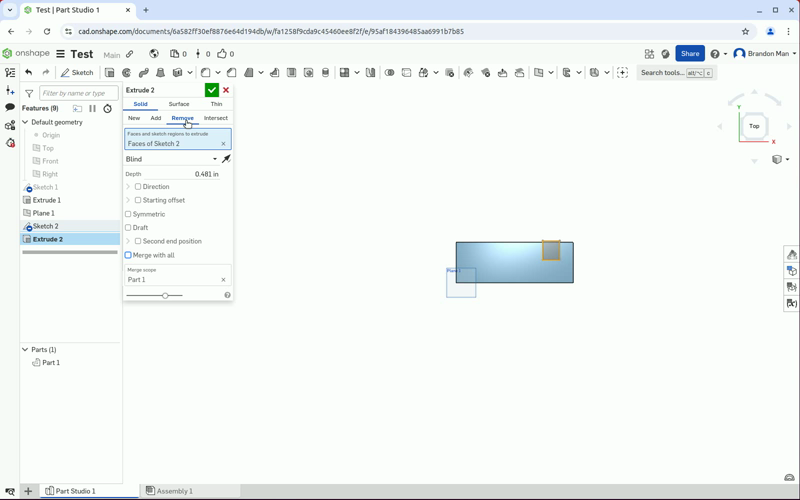
key(space)
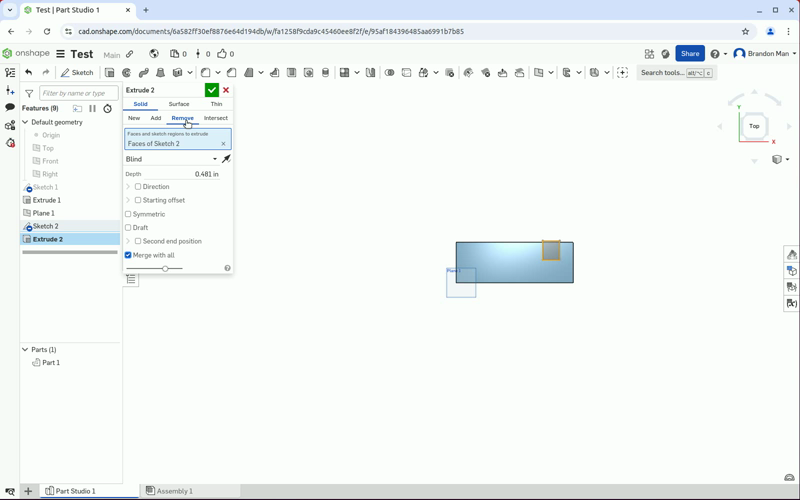
key(enter)
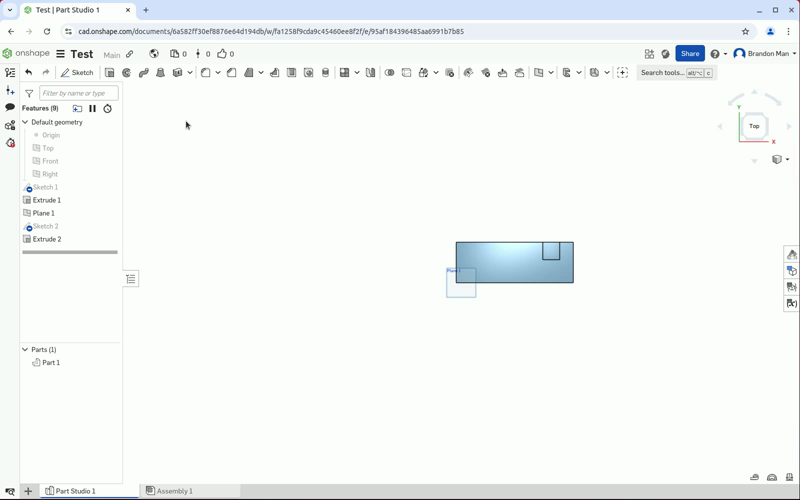
key(shift+h)
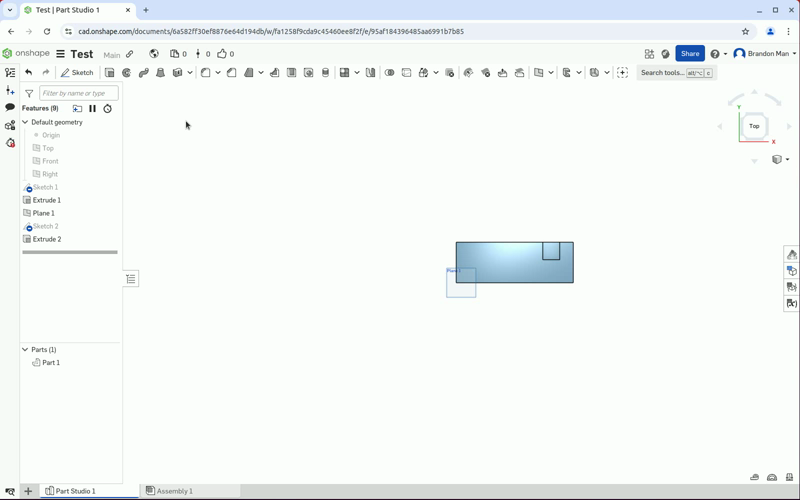
key(shift+h)
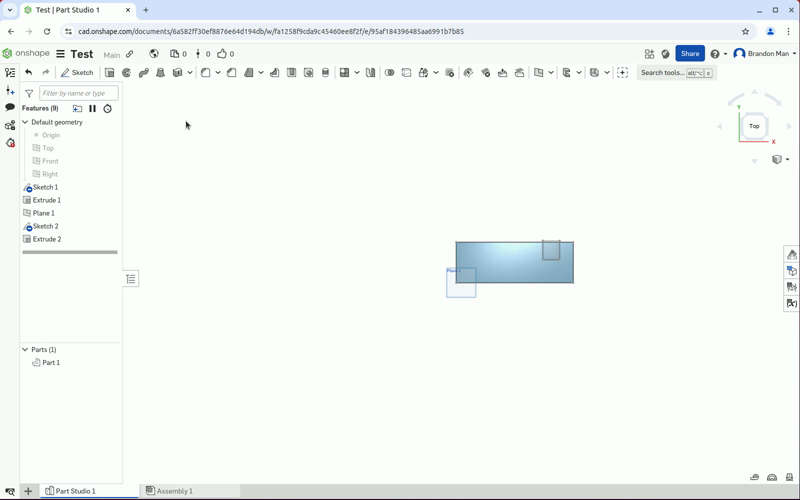
key(shift+7)
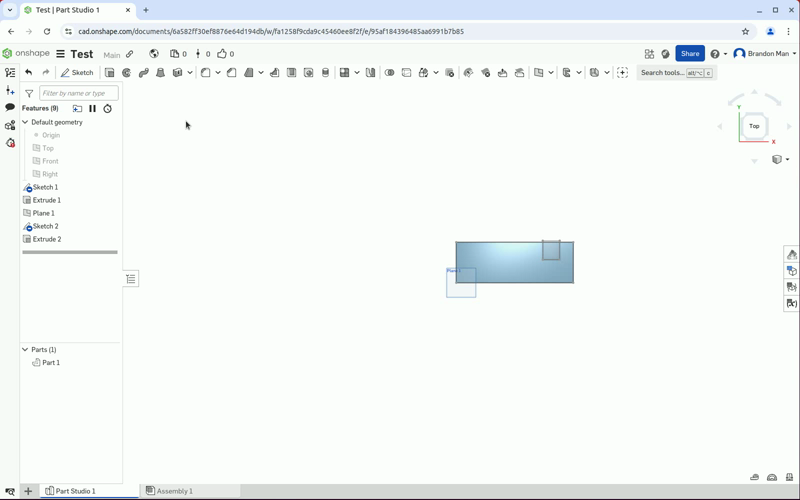
key(up, 3)
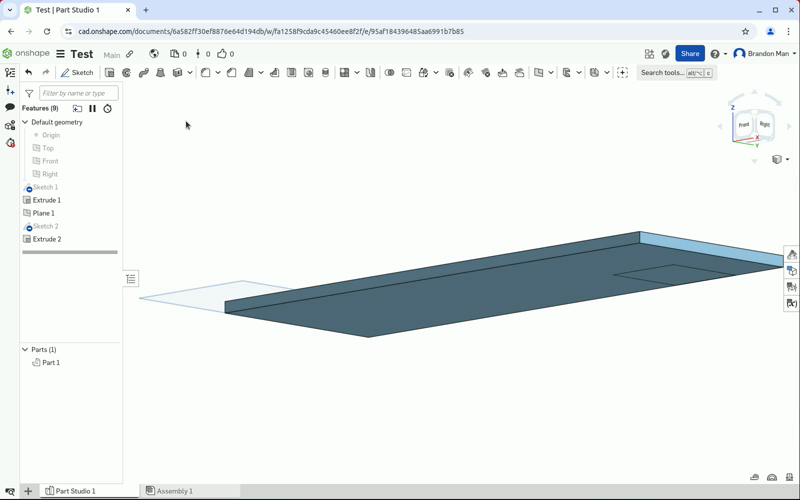
key(left, 3)
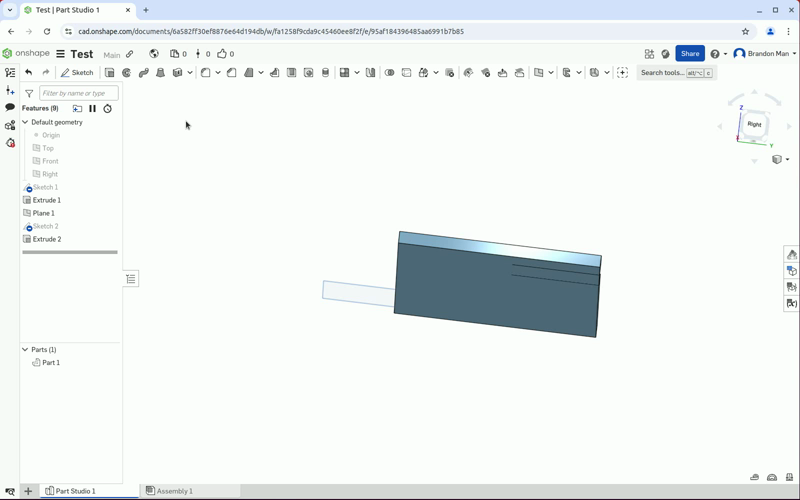
key(right, 3)
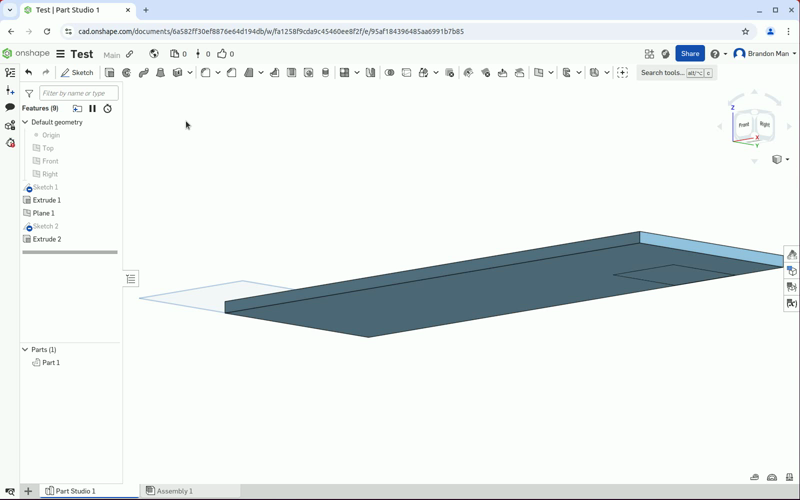
key(down, 3)
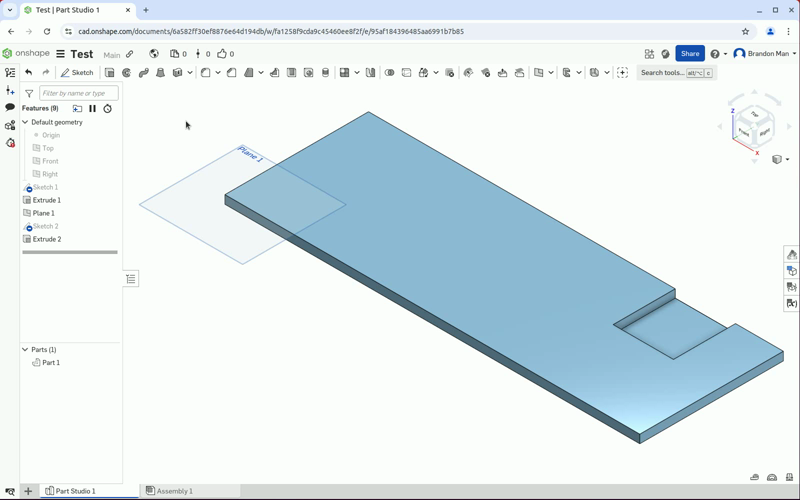
mouse_move(73, 189)
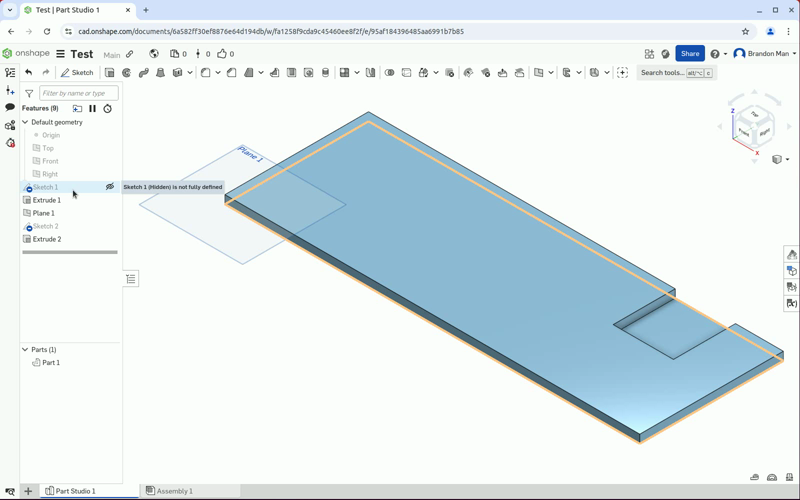
click(73, 189)